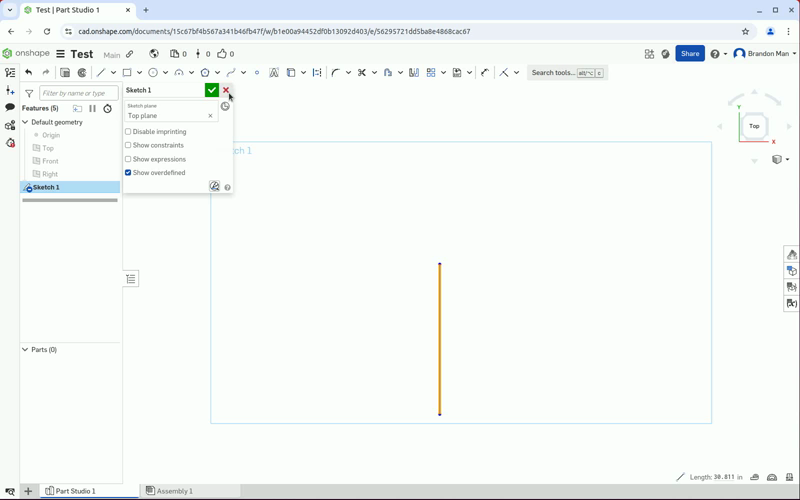
key(shift+h)
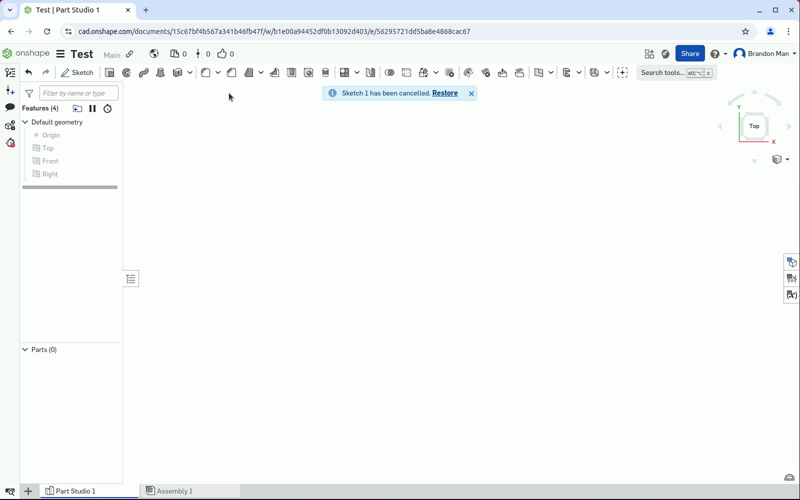
mouse_move(73, 352)
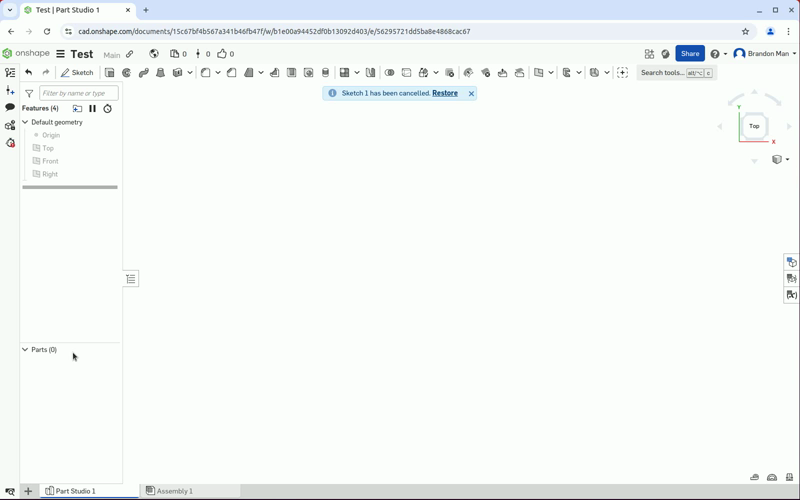
key(y)
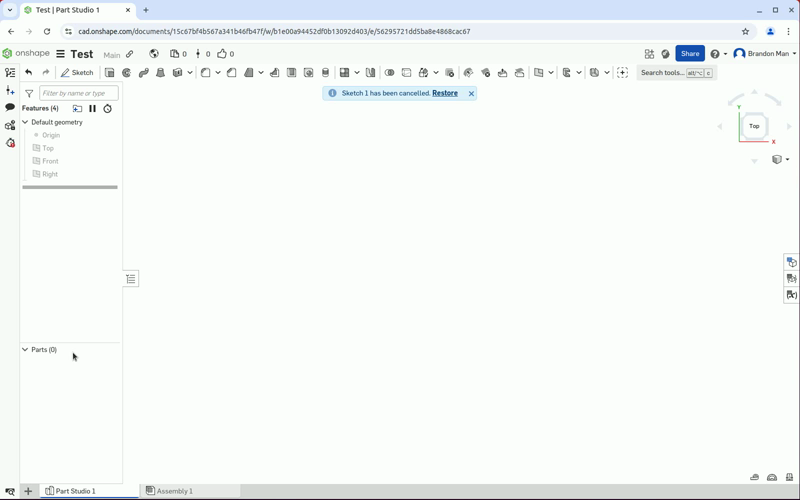
key(shift+p)
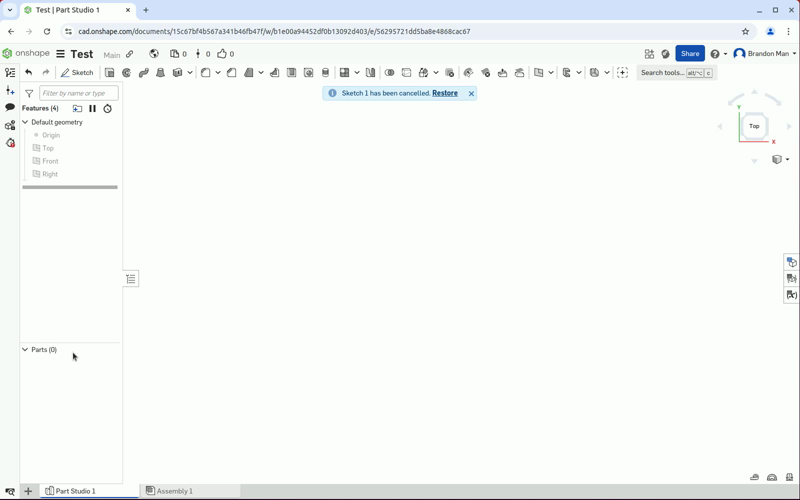
key(space)
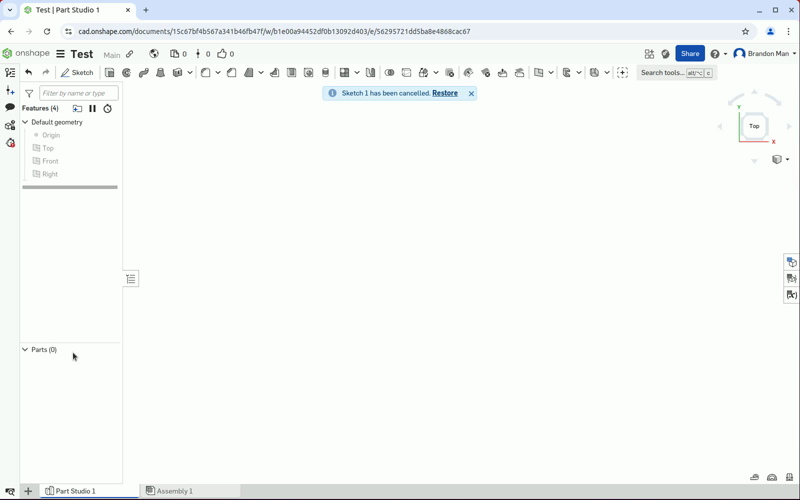
key_down(shift)
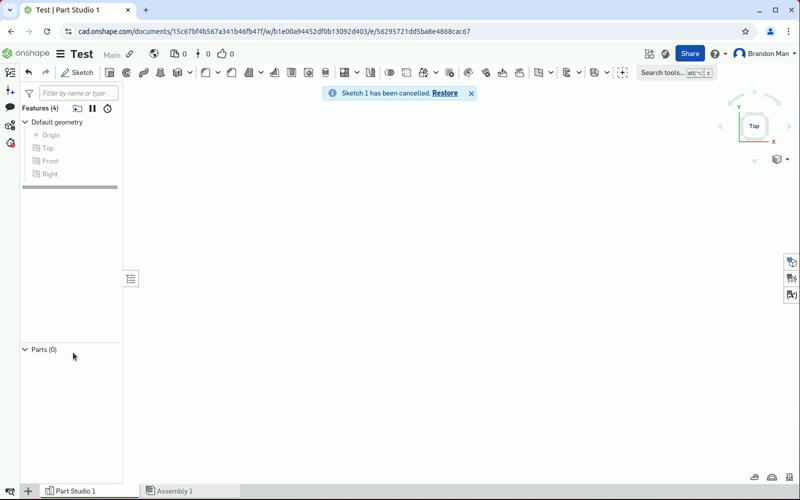
key(up)
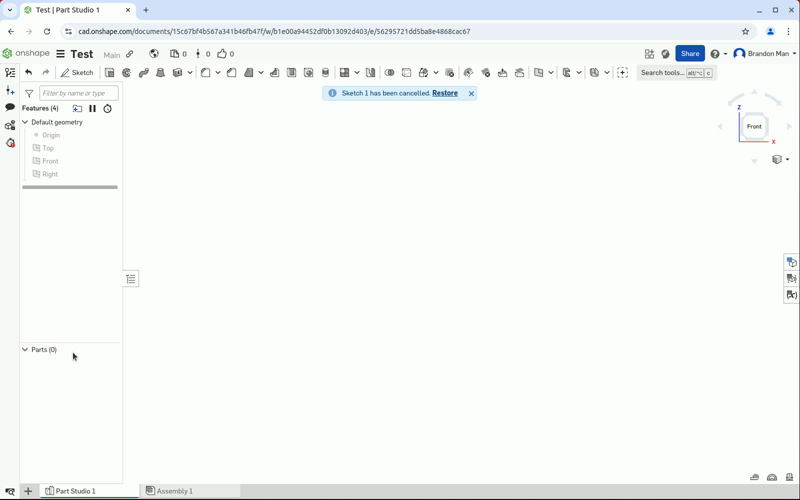
key_up(shift)
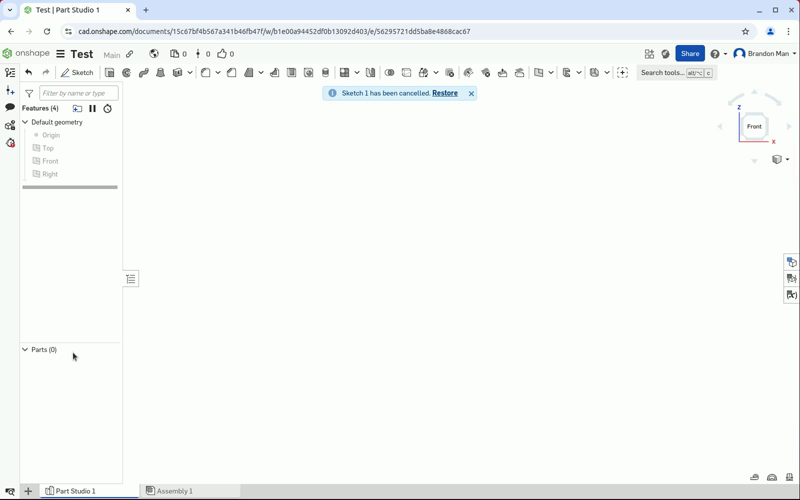
mouse_move(73, 352)
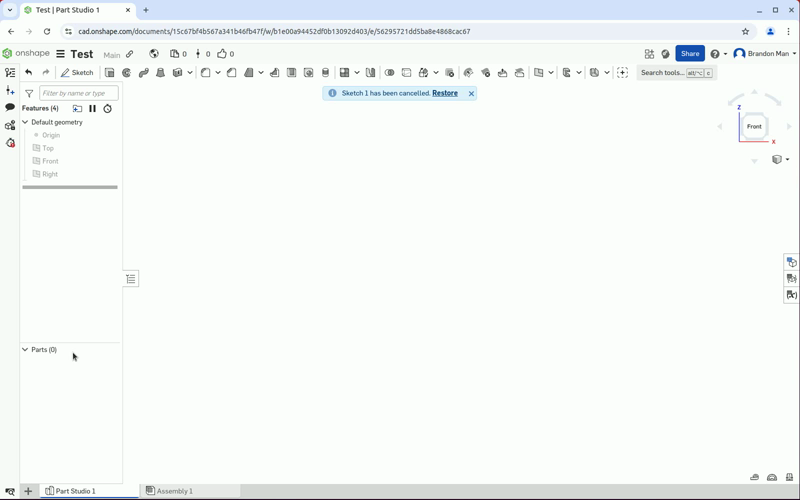
key(shift+y)
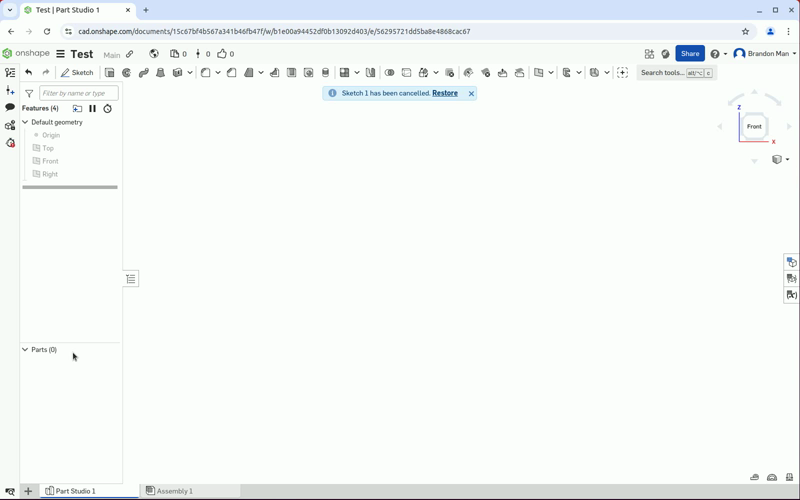
key(shift+s)
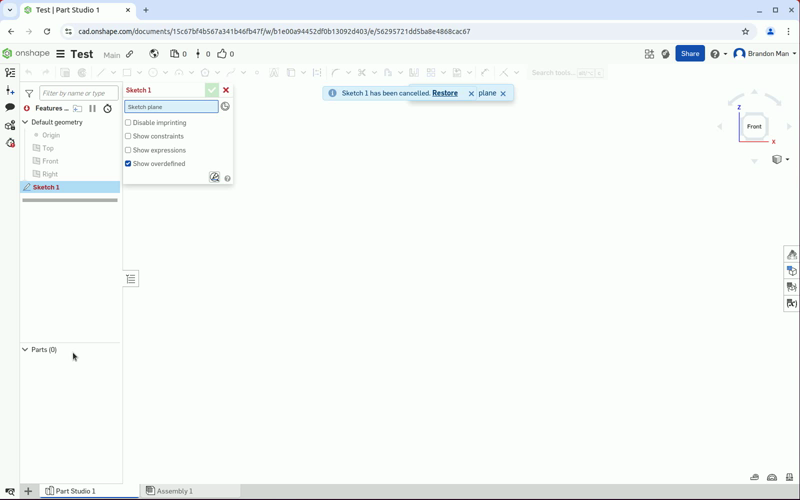
mouse_move(73, 163)
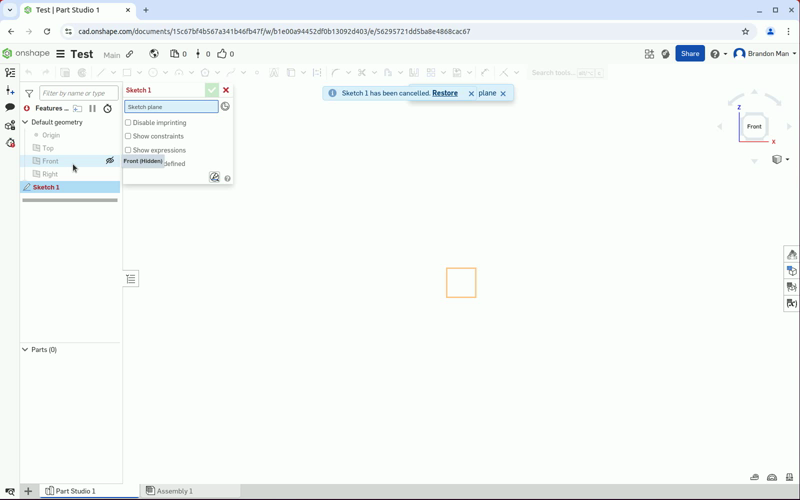
click(73, 163)
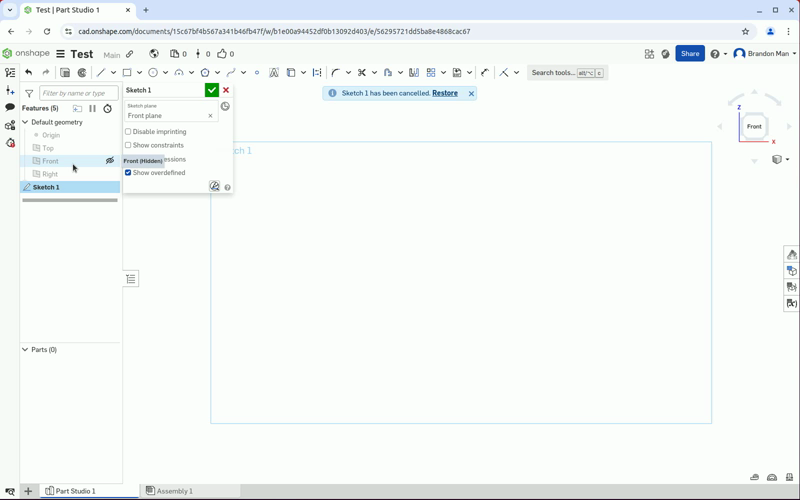
mouse_move(73, 352)
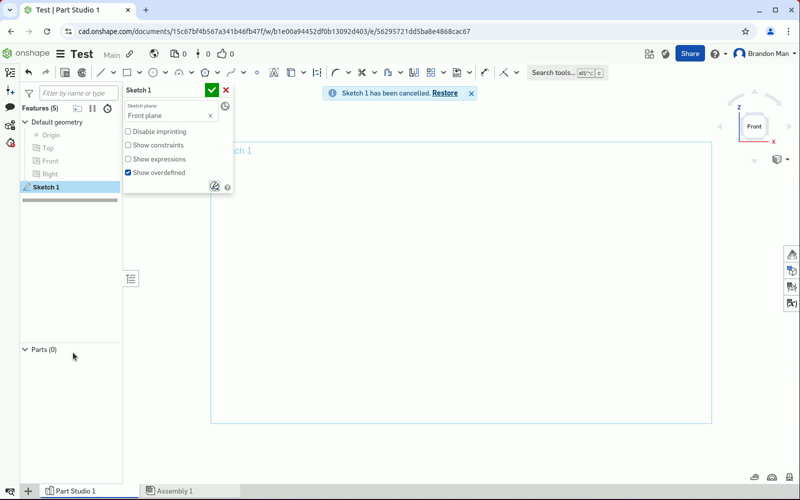
key(y)
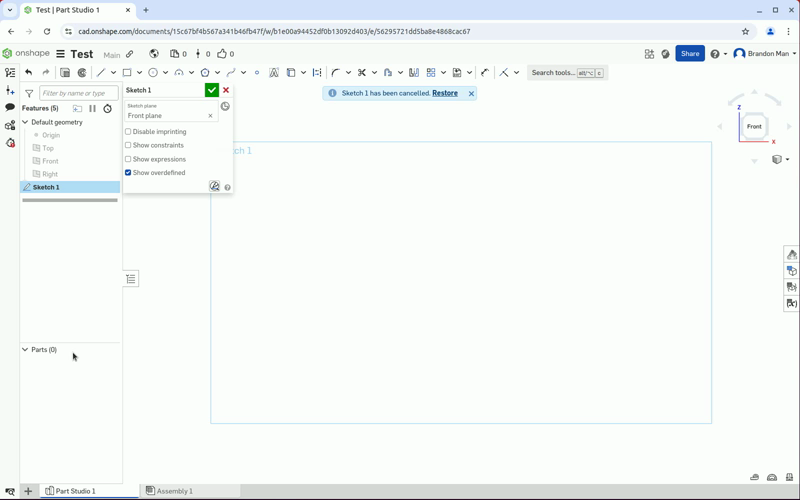
key(c)
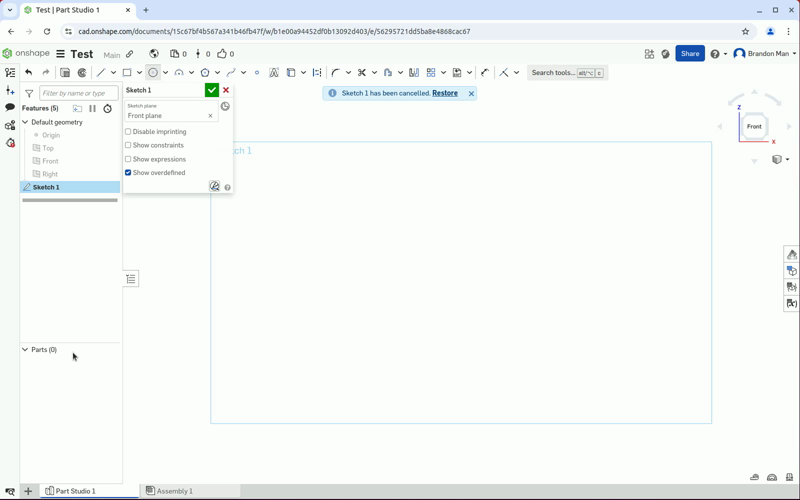
key_down(shift)
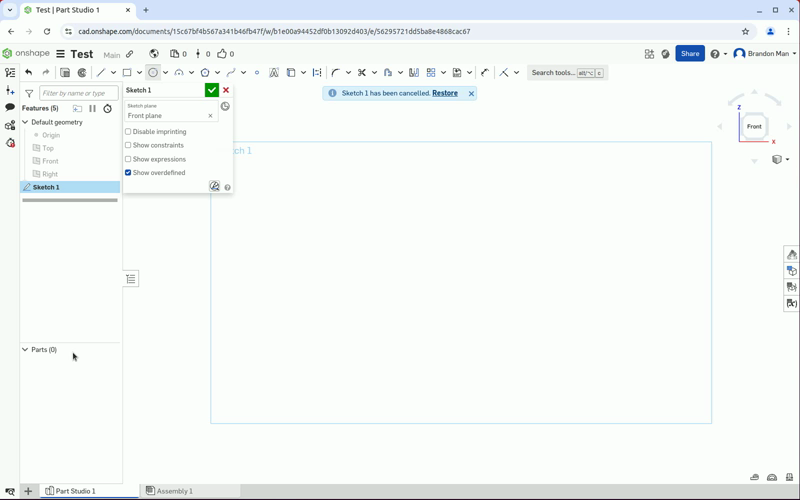
mouse_move(461, 282)
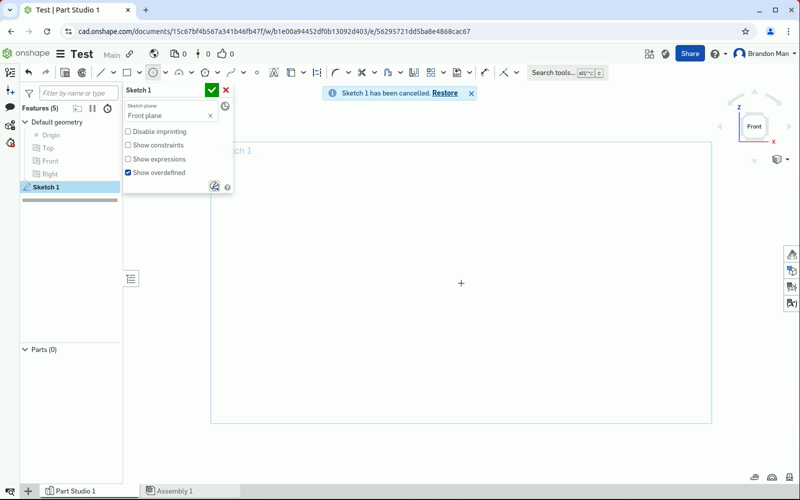
click(461, 282)
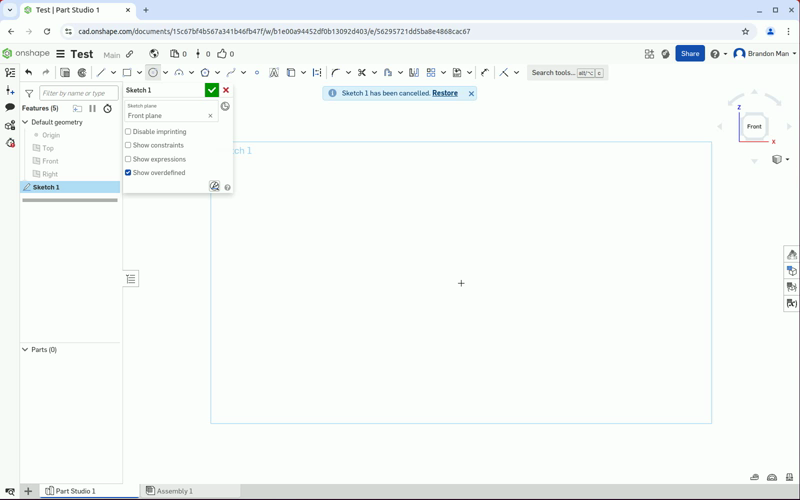
key_up(shift)
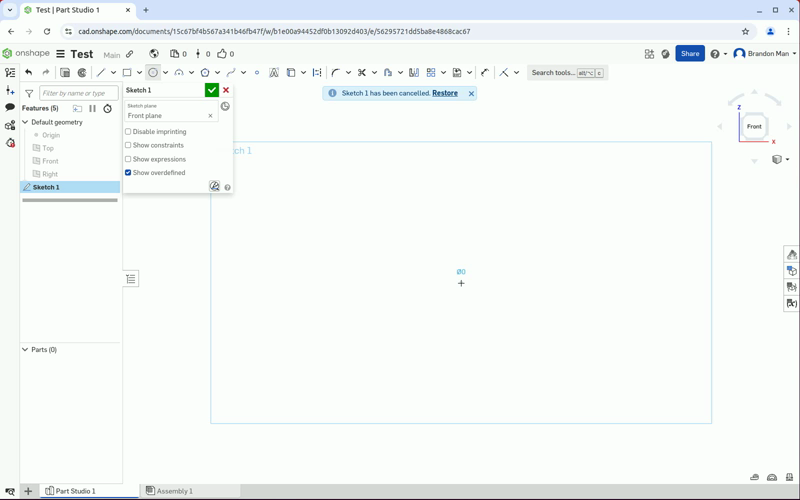
mouse_move(574, 282)
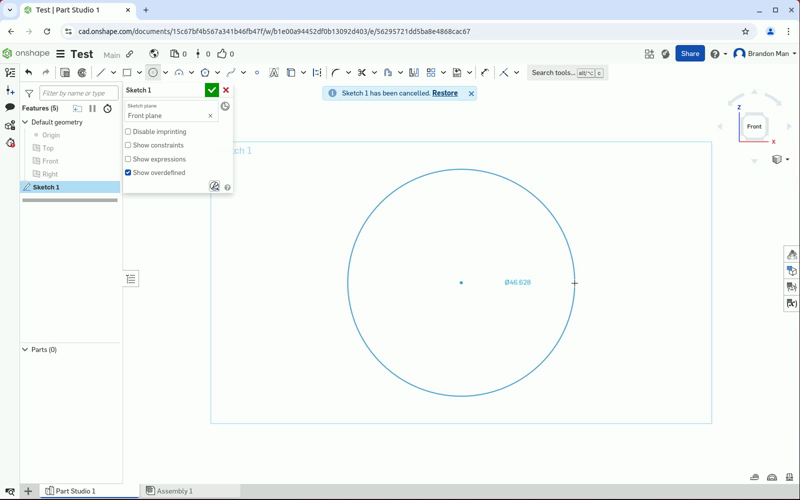
click(574, 282)
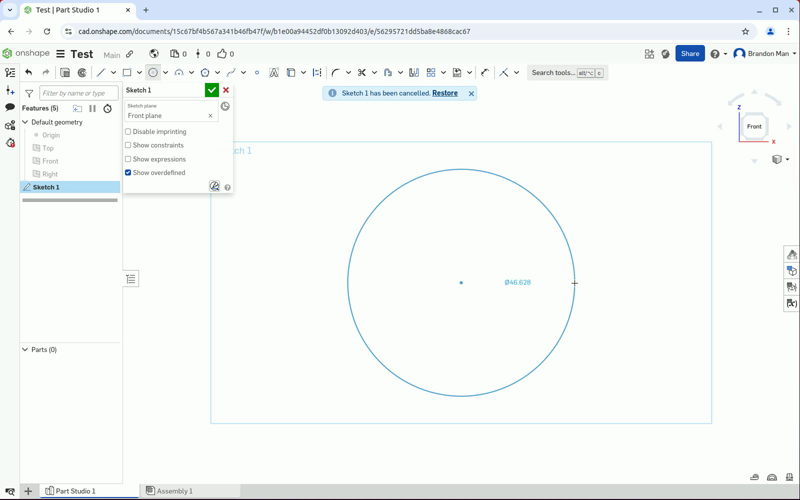
key(esc)
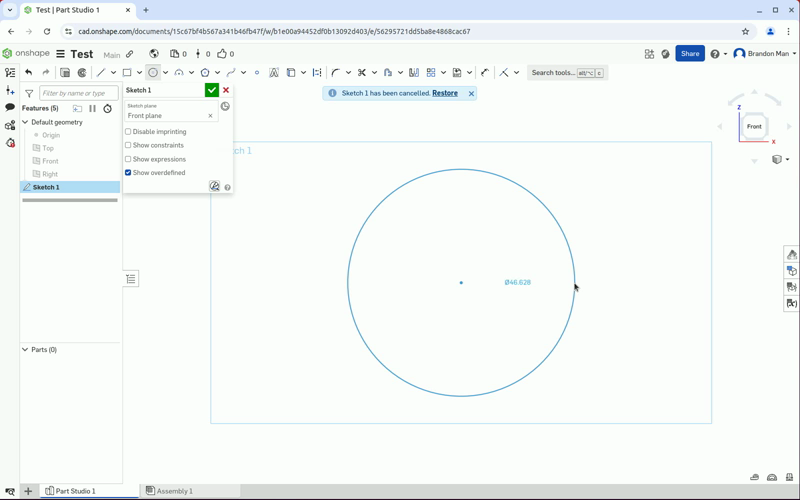
key(c)
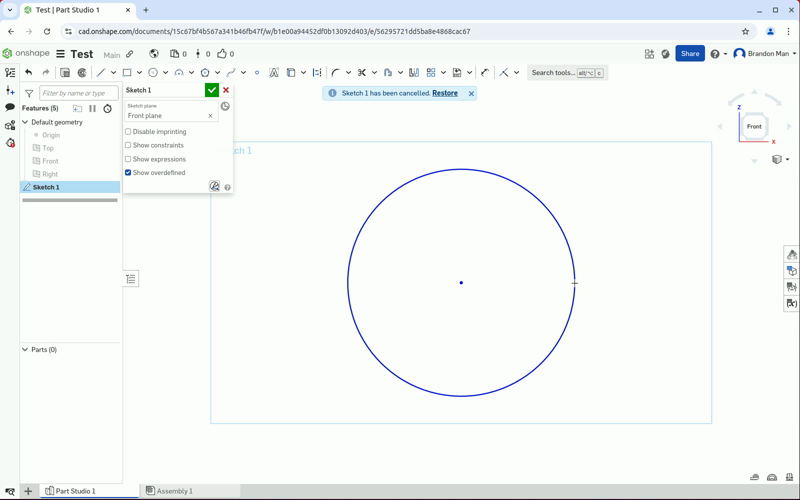
key_down(shift)
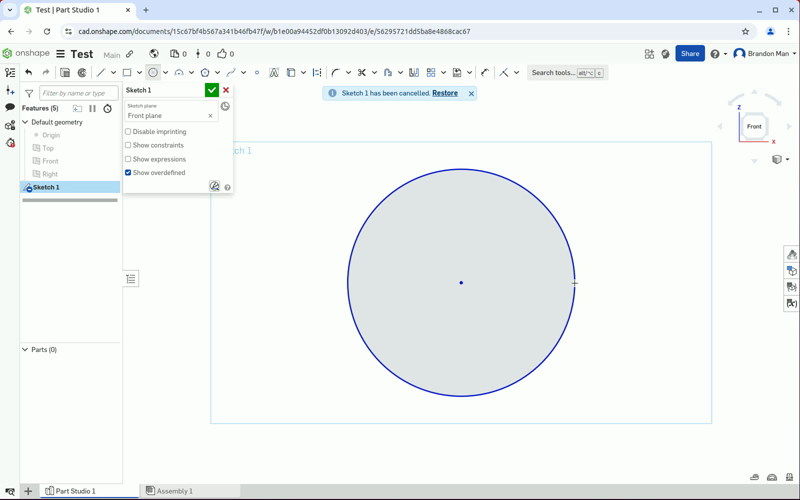
mouse_move(461, 282)
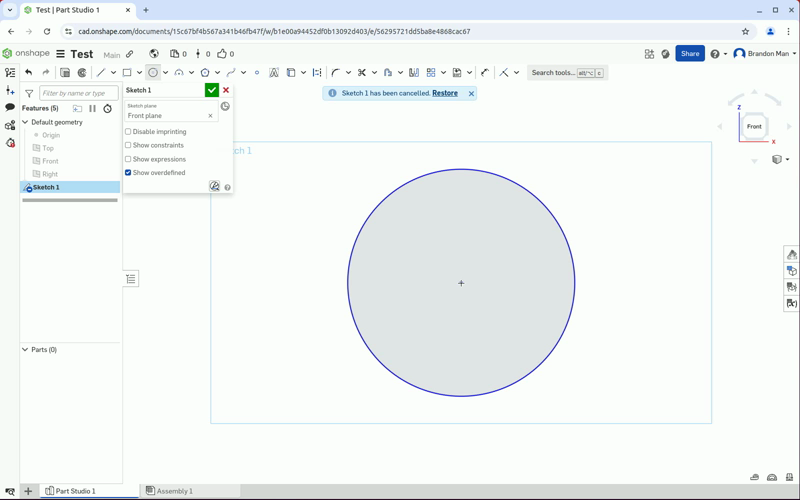
click(461, 282)
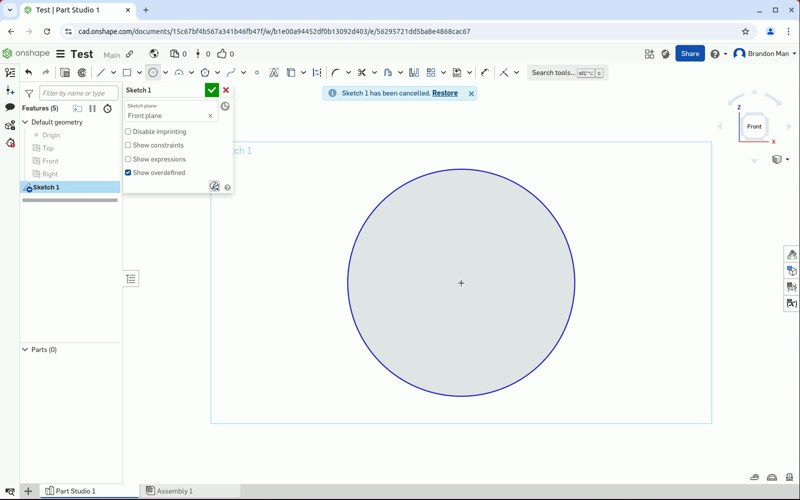
key_up(shift)
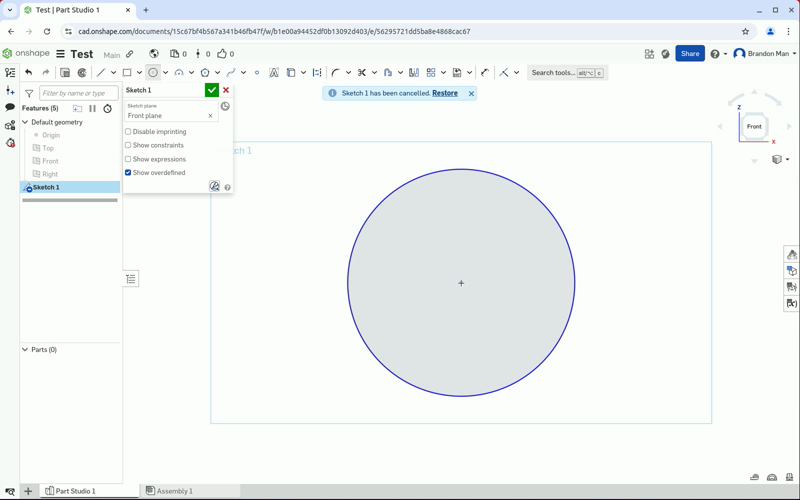
mouse_move(477, 282)
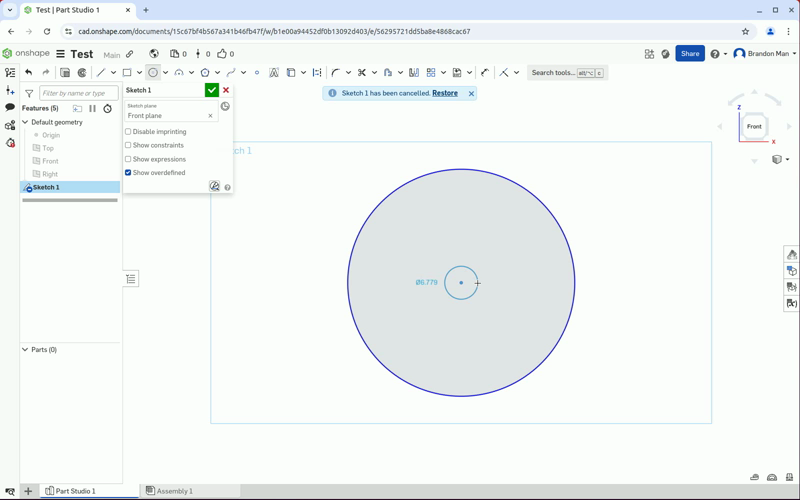
click(477, 282)
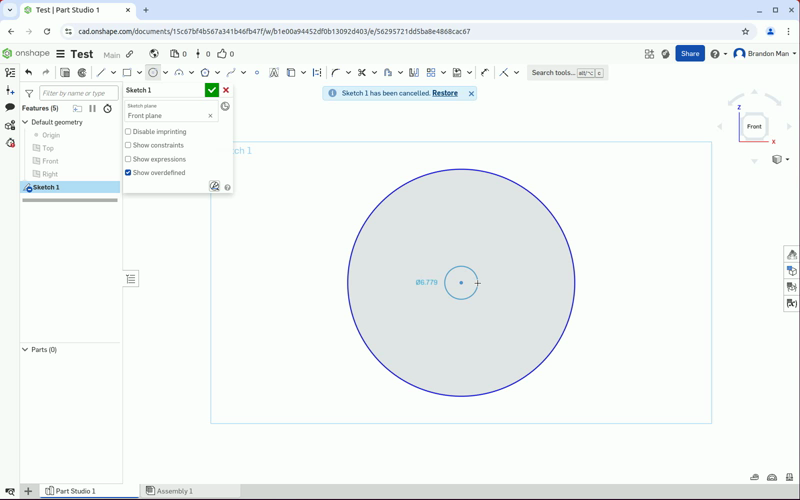
key(esc)
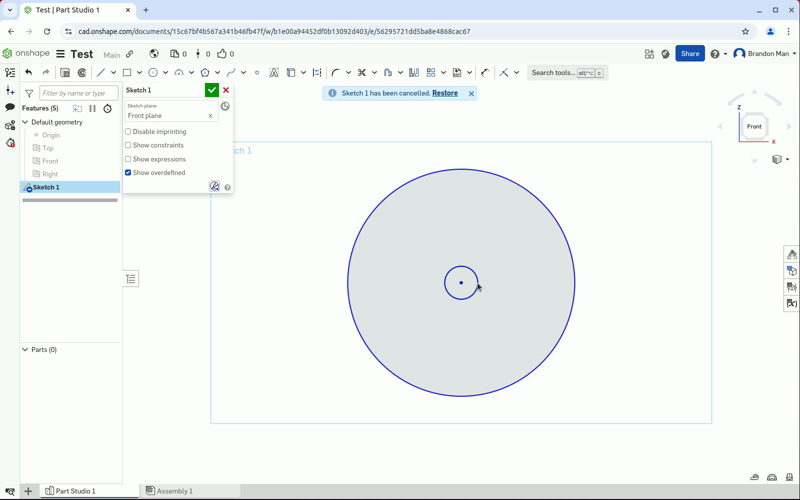
mouse_move(452, 367)
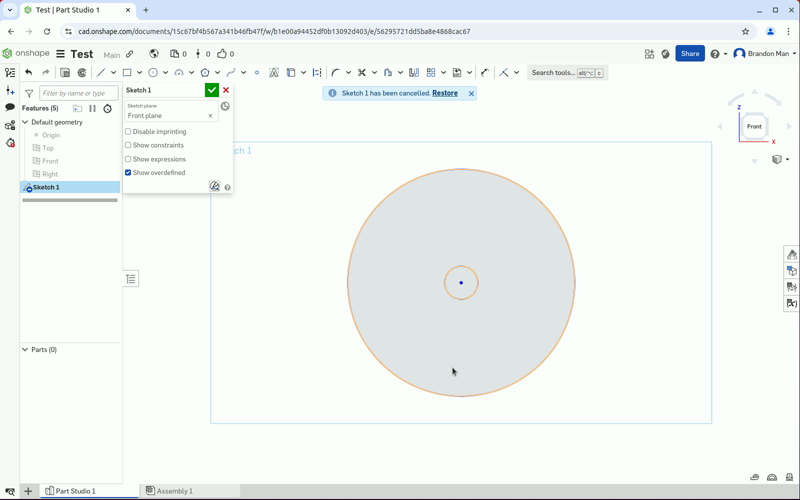
click(452, 367)
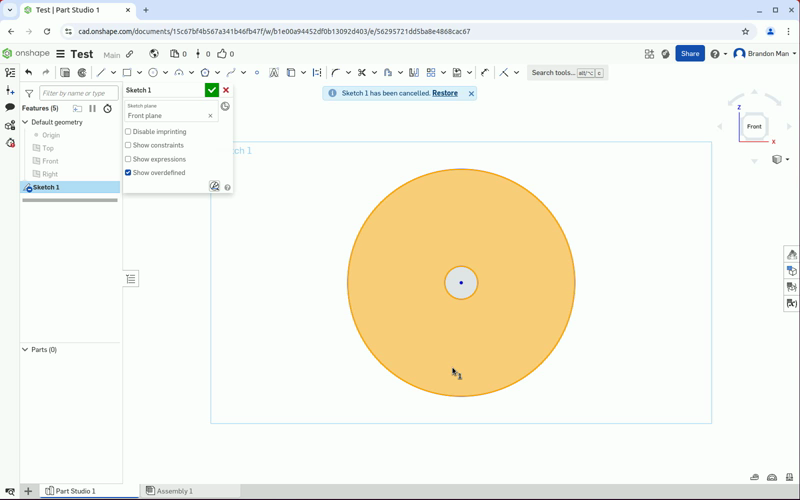
mouse_move(73, 352)
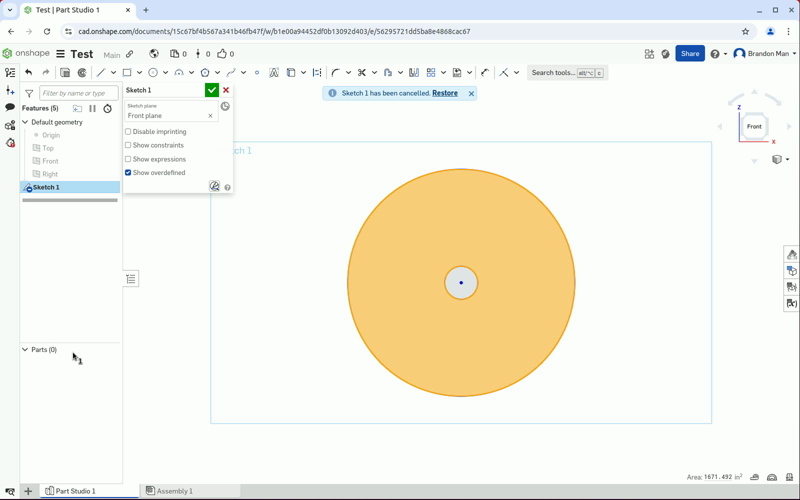
key(shift+y)
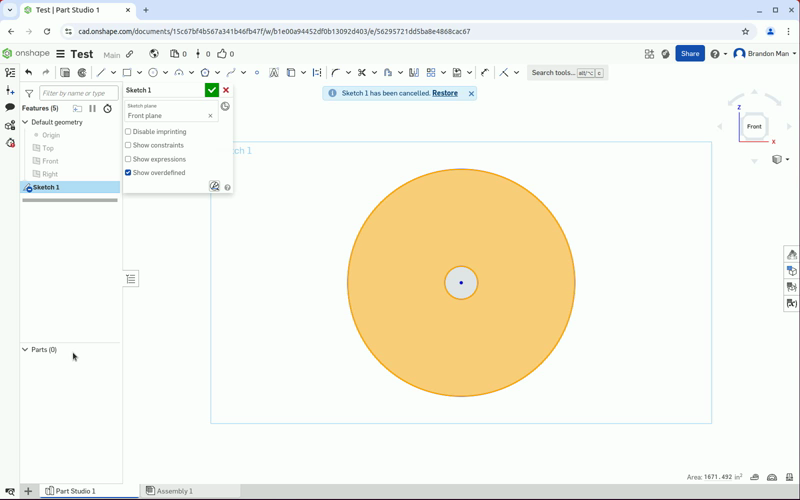
key(shift+e)
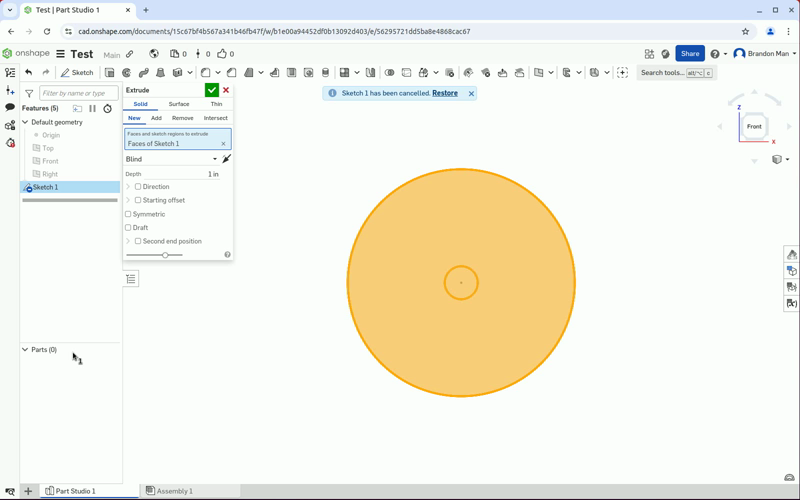
mouse_move(143, 106)
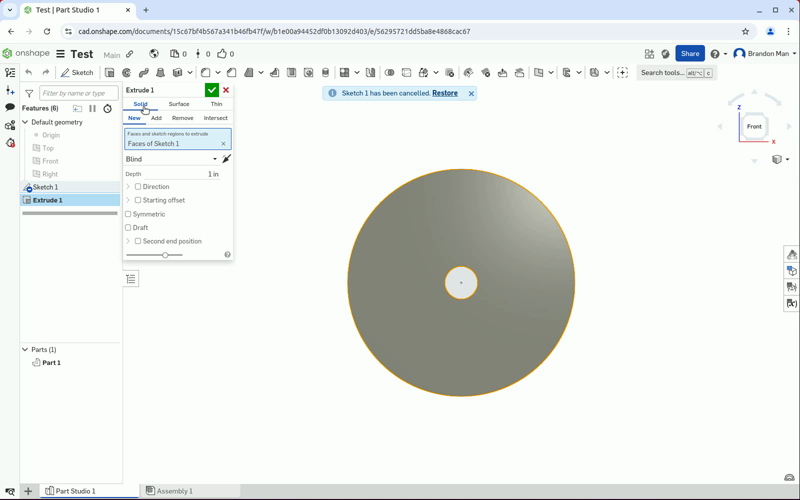
click(143, 106)
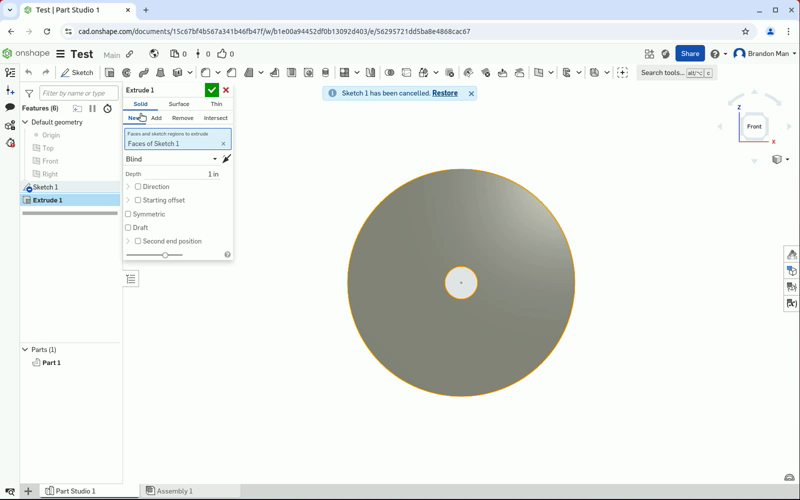
mouse_move(137, 120)
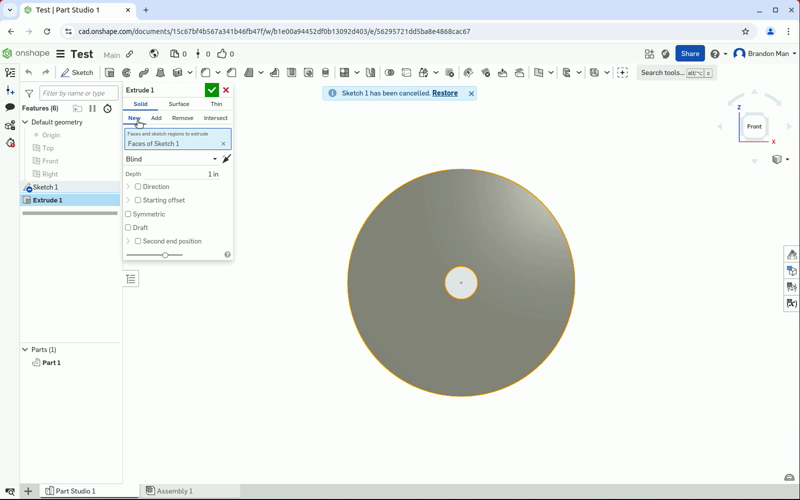
click(137, 120)
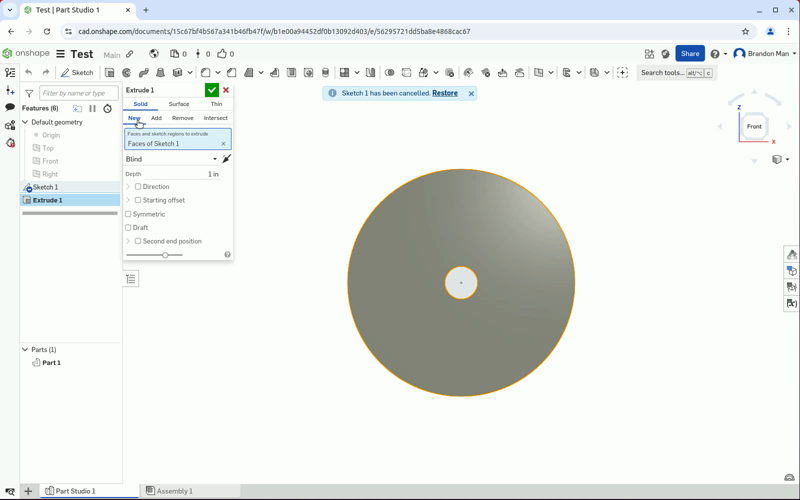
key(tab, 4)
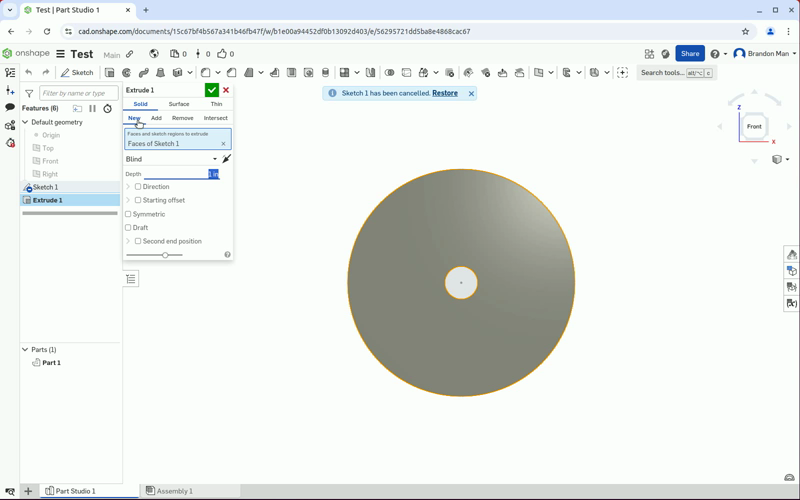
text(11.554)
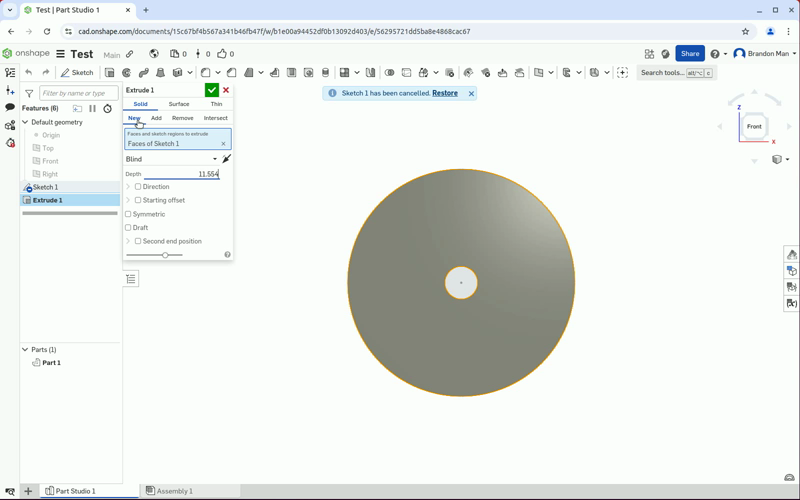
key(enter)
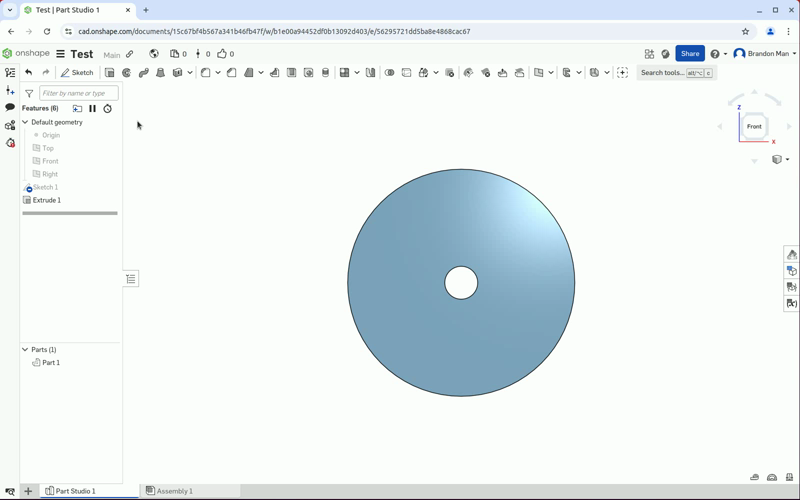
key(shift+h)
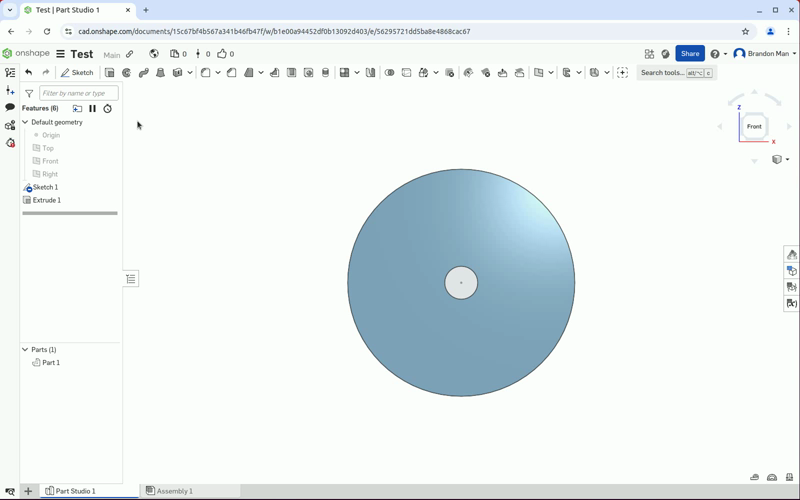
key(shift+h)
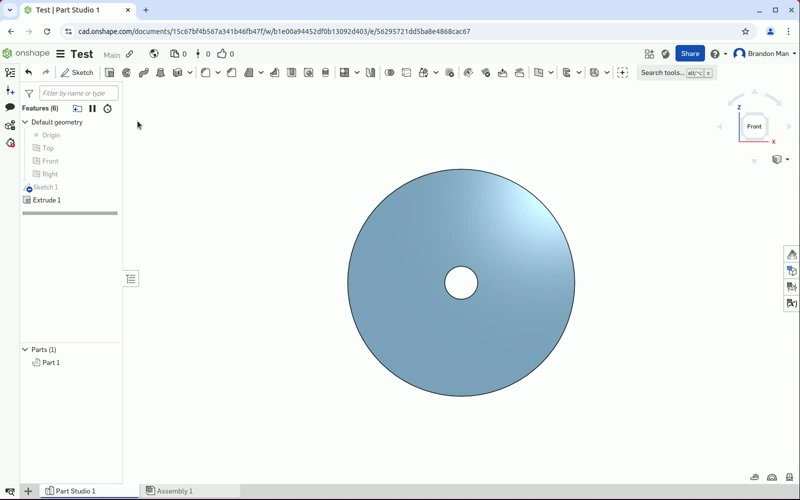
mouse_move(73, 189)
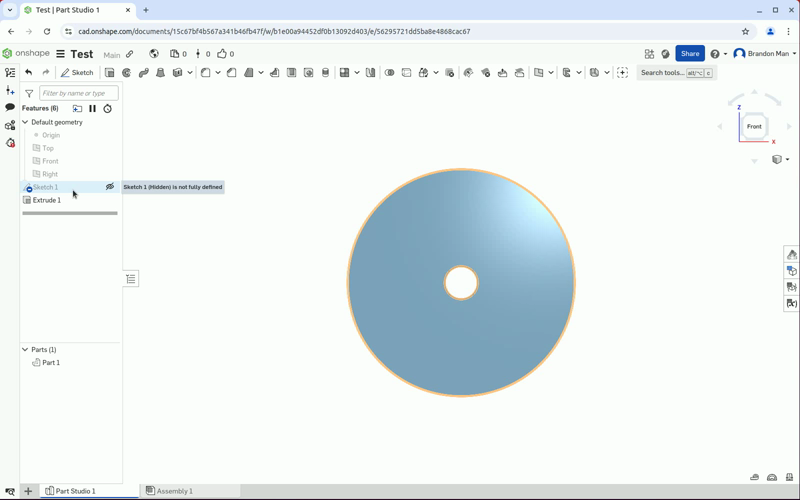
click(73, 189)
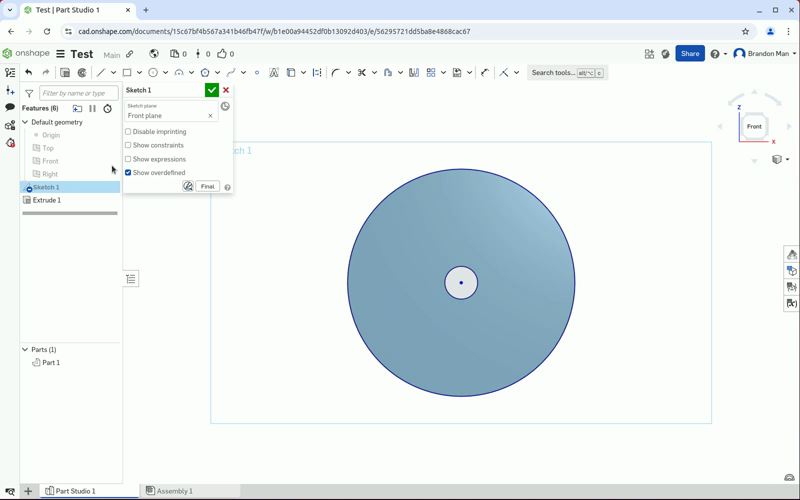
mouse_move(229, 92)
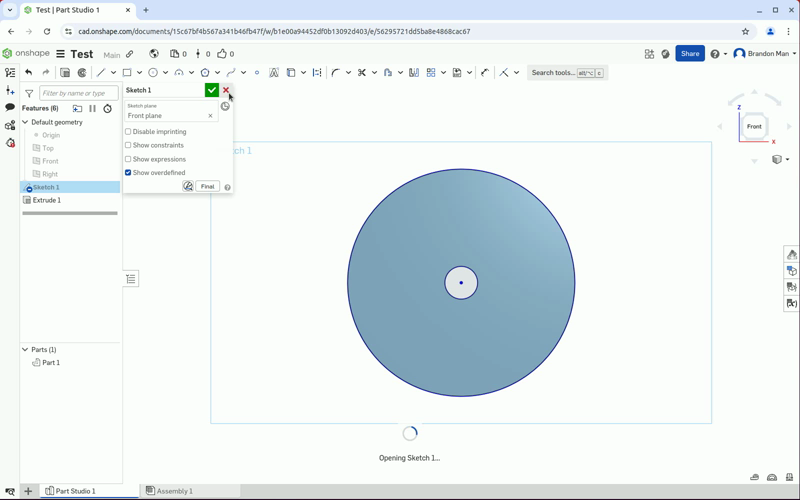
click(229, 92)
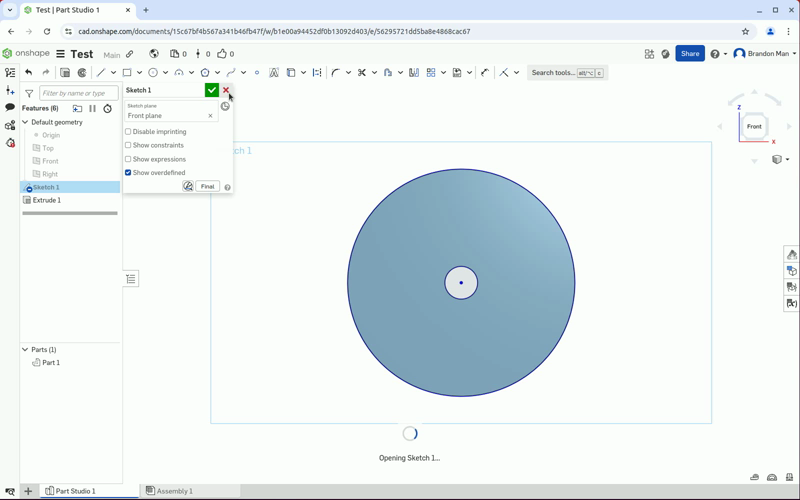
key(shift+s)
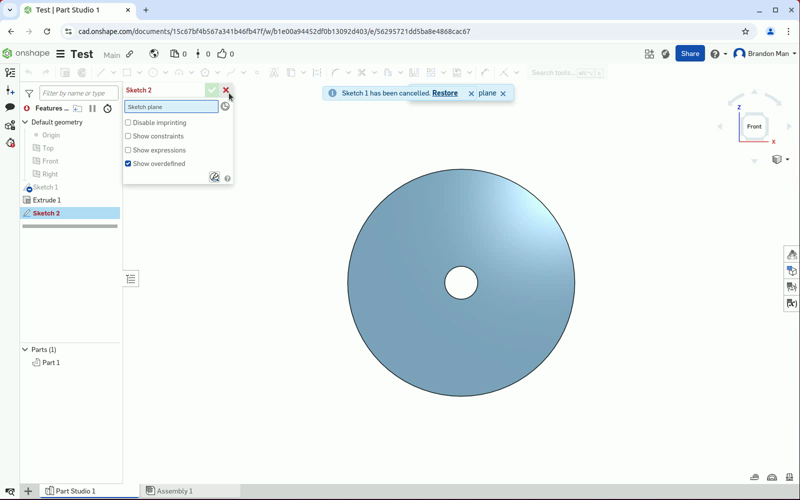
mouse_move(73, 163)
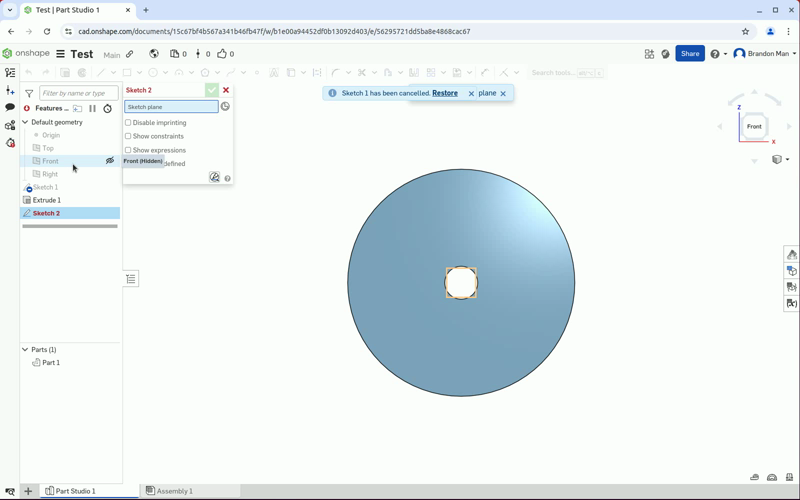
click(73, 163)
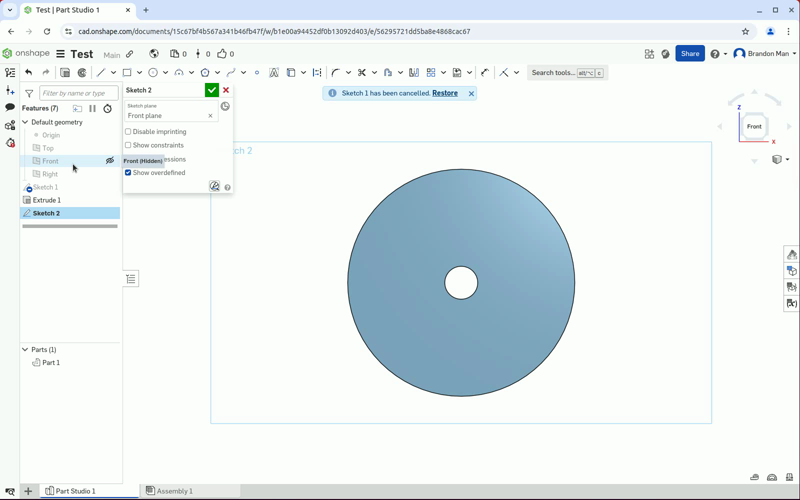
mouse_move(73, 352)
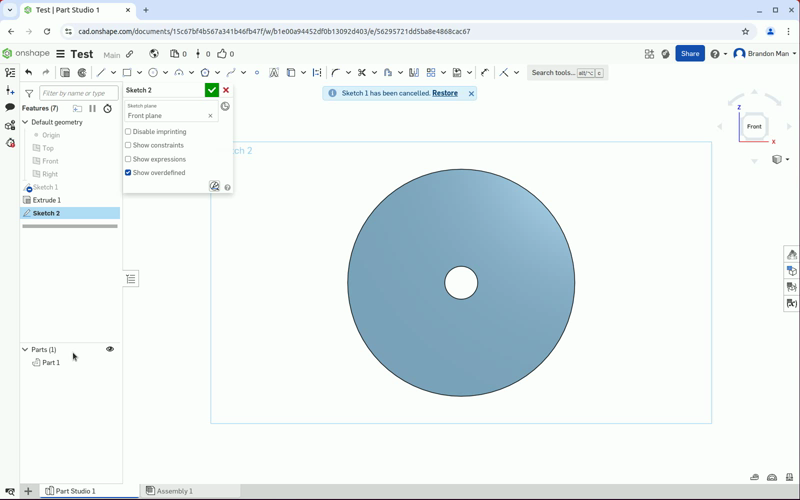
key(y)
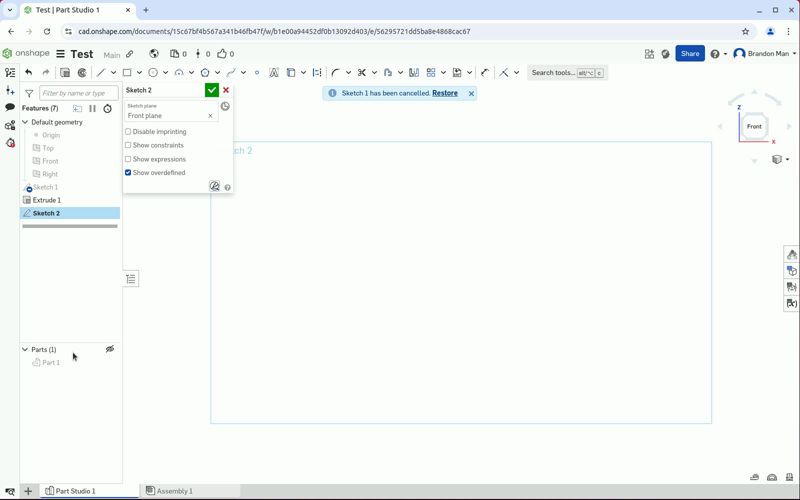
key(c)
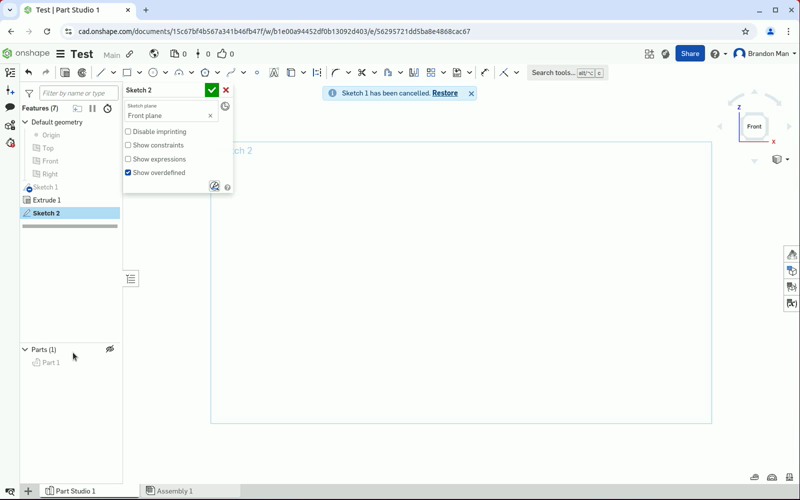
key_down(shift)
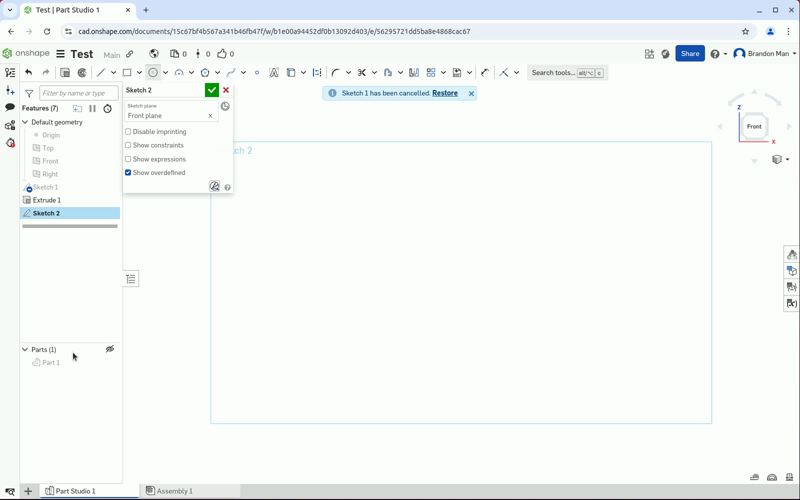
mouse_move(461, 282)
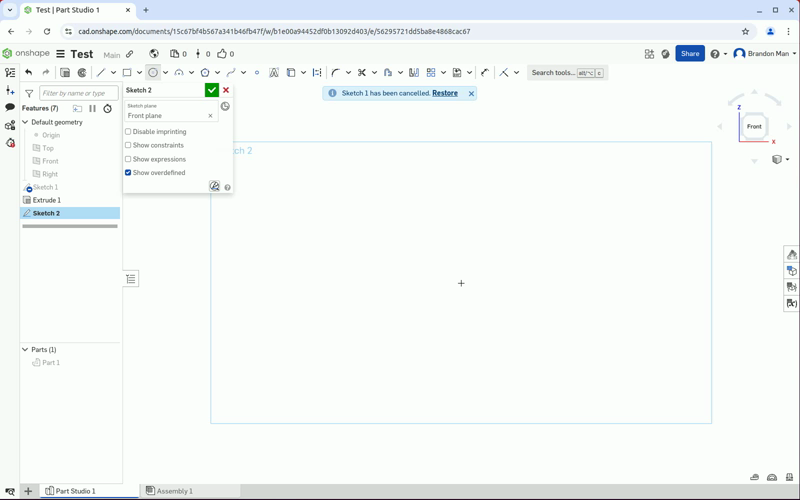
click(461, 282)
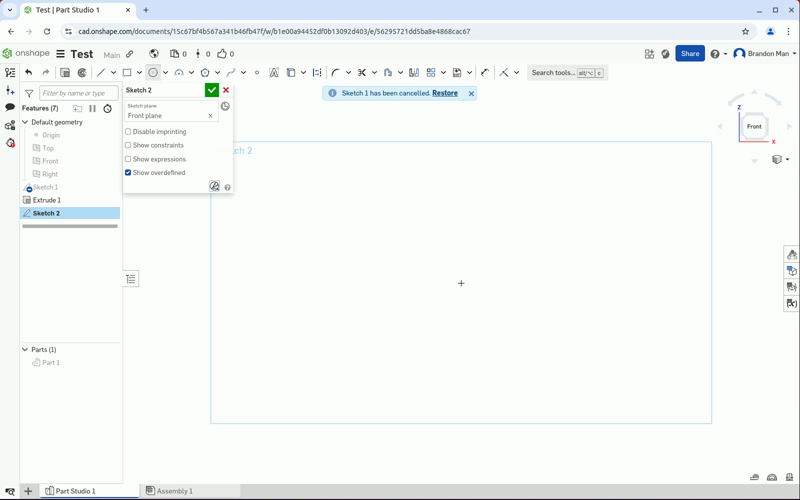
key_up(shift)
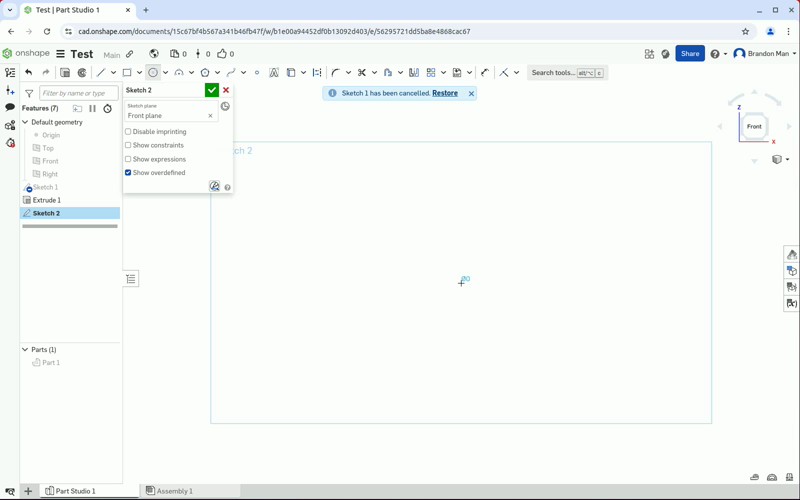
mouse_move(574, 282)
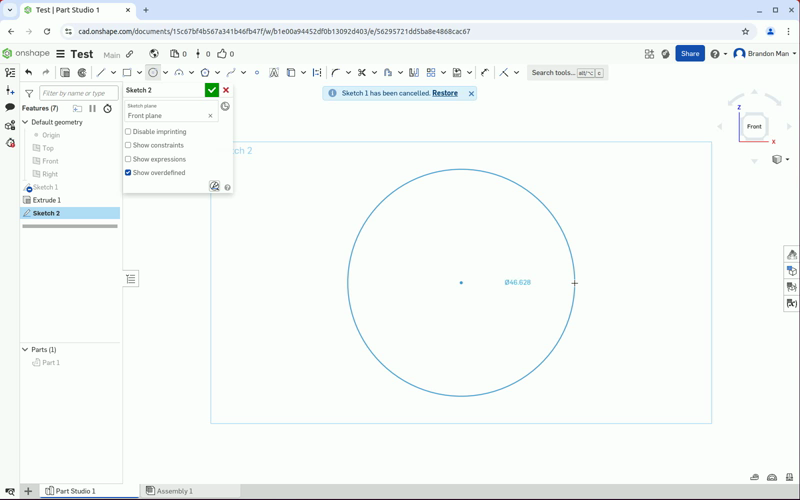
click(574, 282)
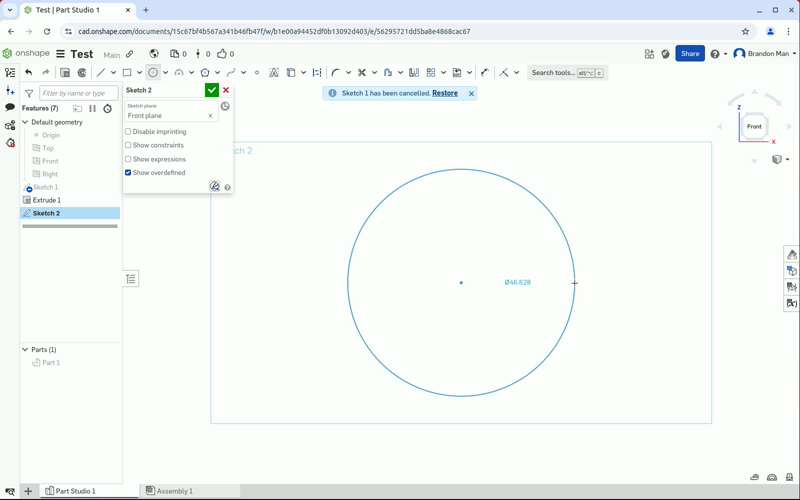
key(esc)
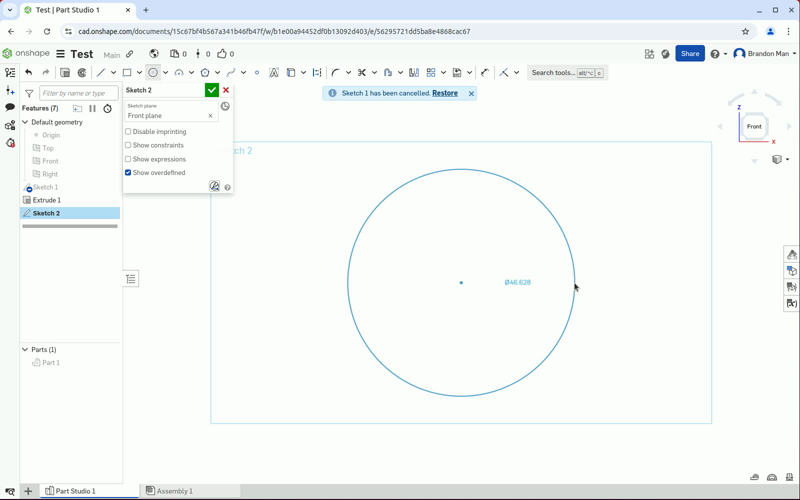
key(c)
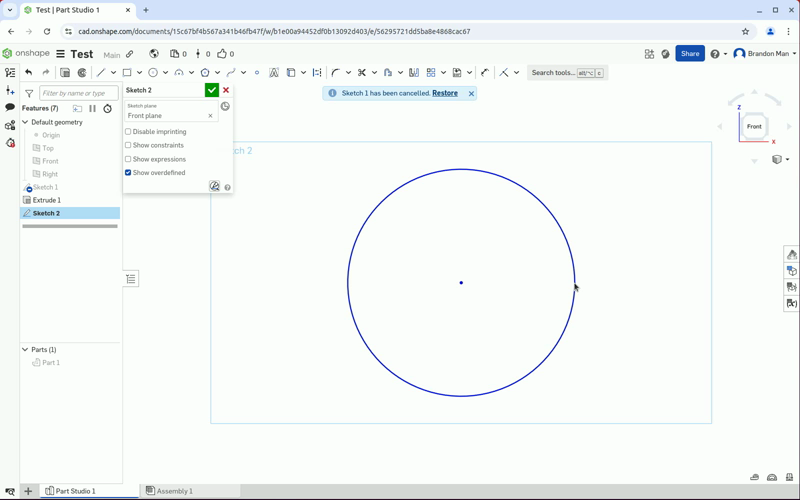
key_down(shift)
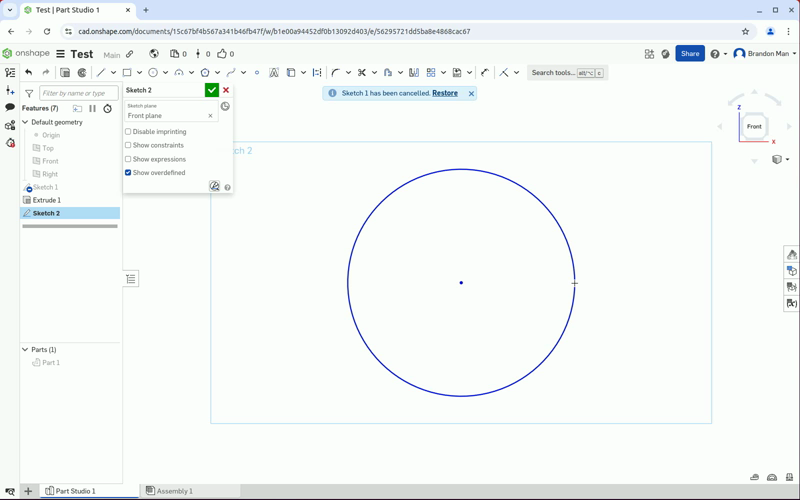
mouse_move(461, 282)
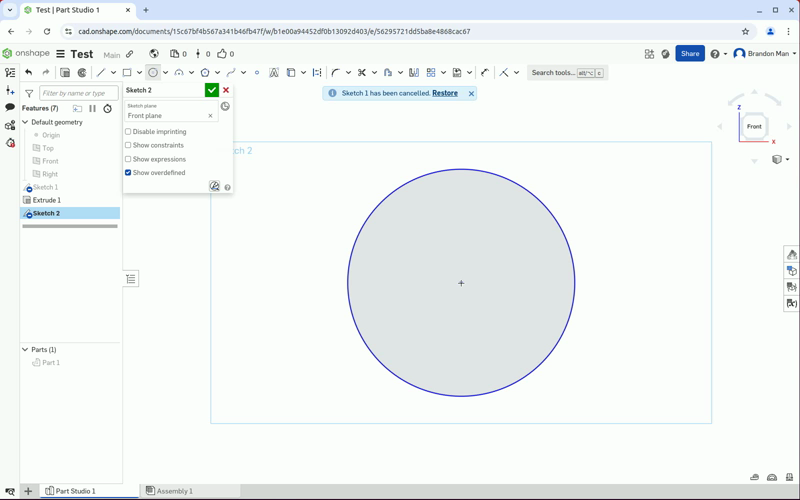
click(461, 282)
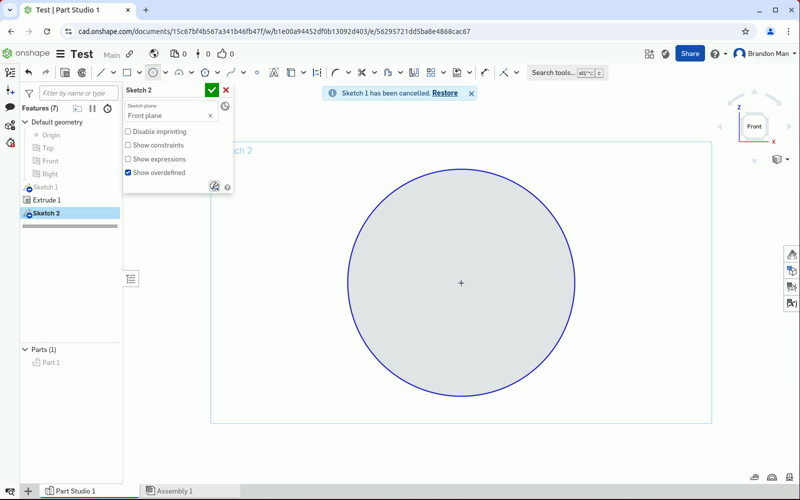
key_up(shift)
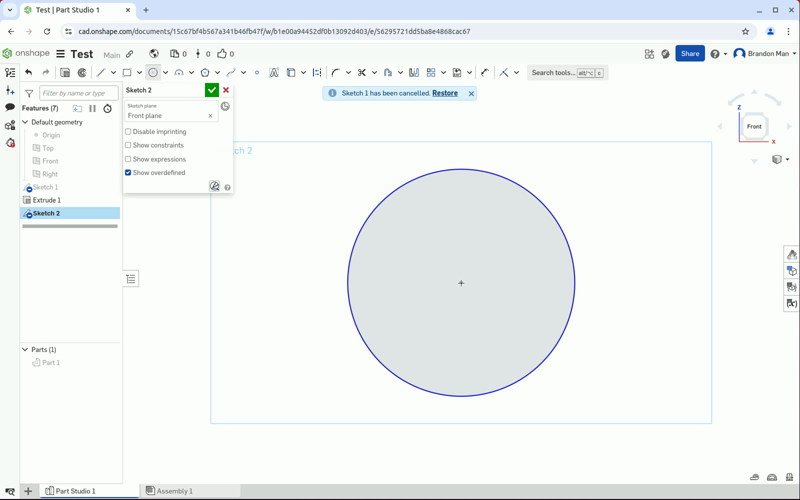
mouse_move(477, 282)
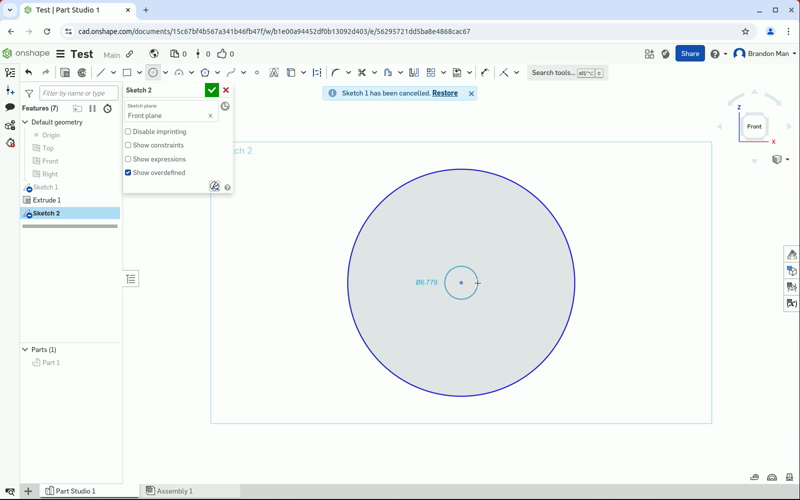
click(477, 282)
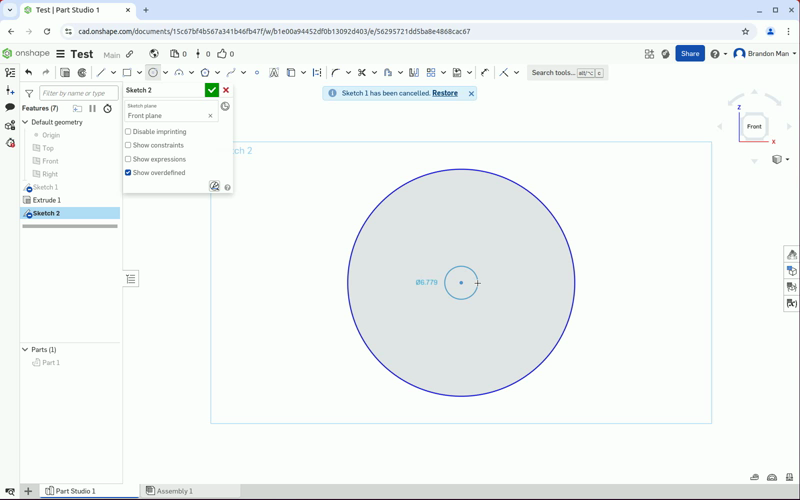
key(esc)
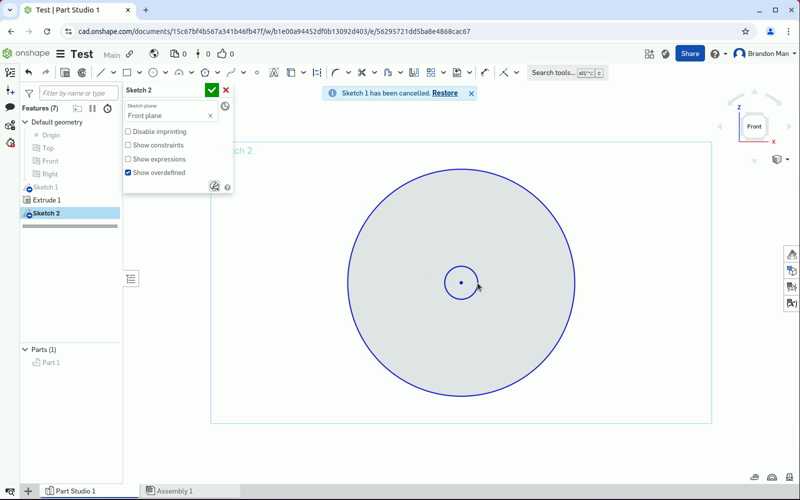
mouse_move(417, 323)
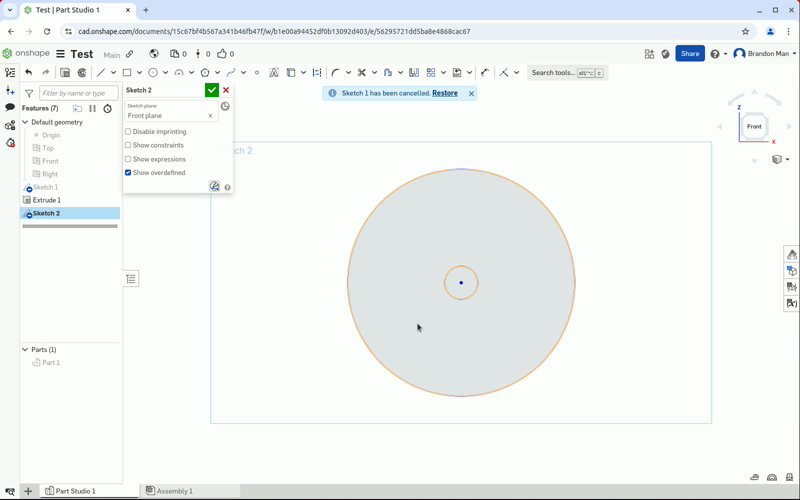
click(417, 323)
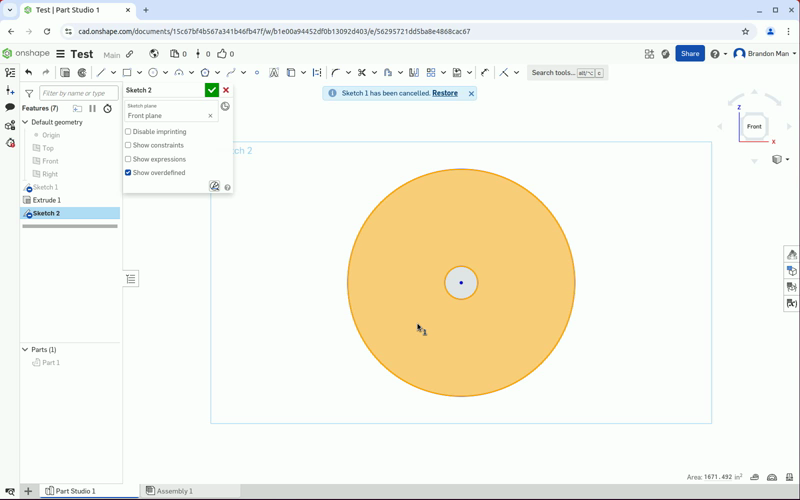
mouse_move(73, 352)
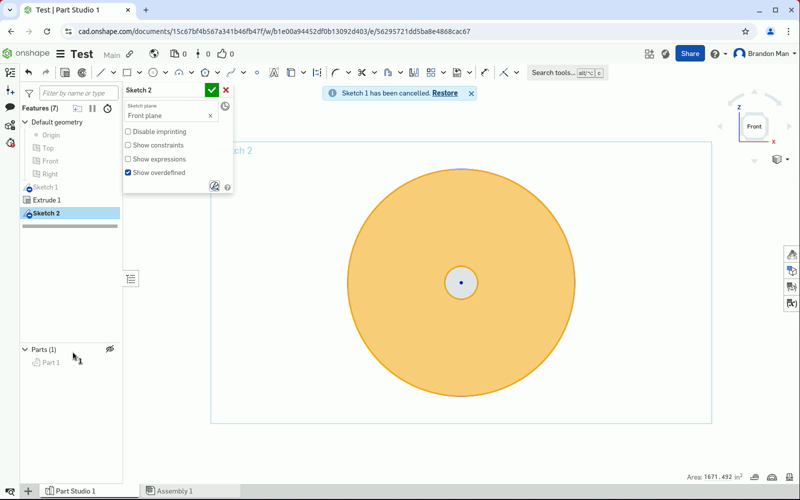
key(shift+y)
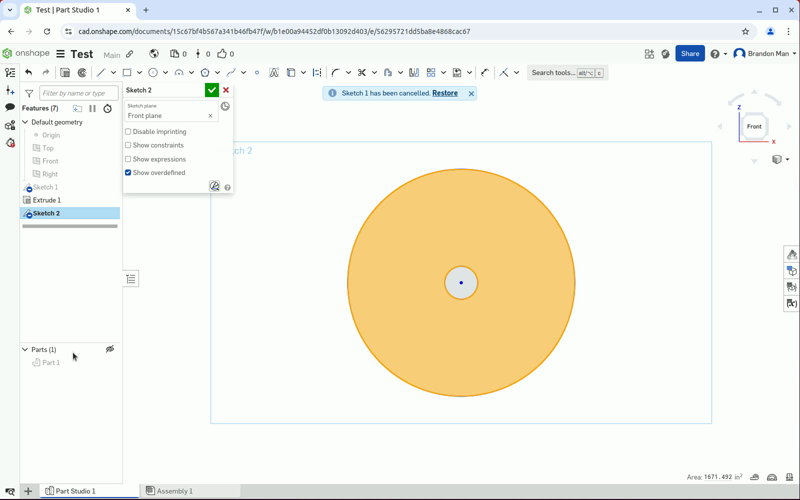
key(shift+e)
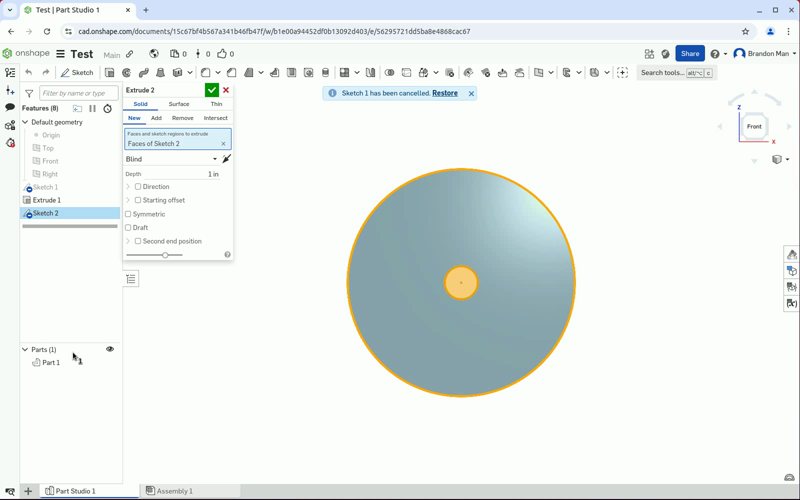
mouse_move(143, 106)
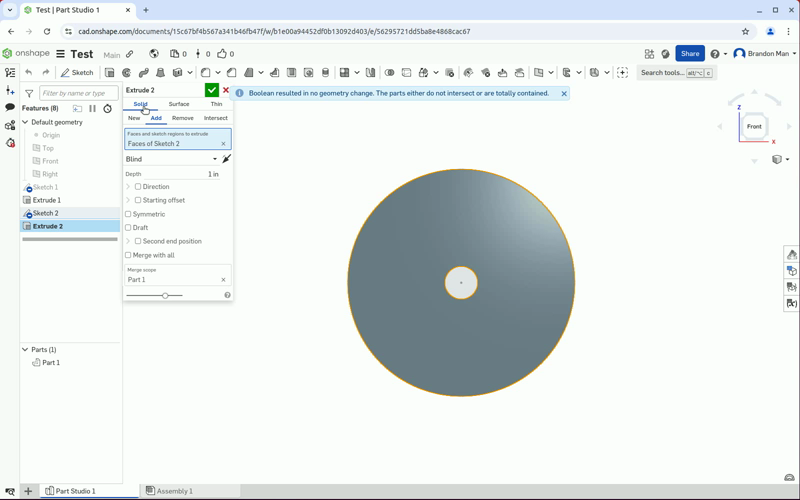
click(143, 106)
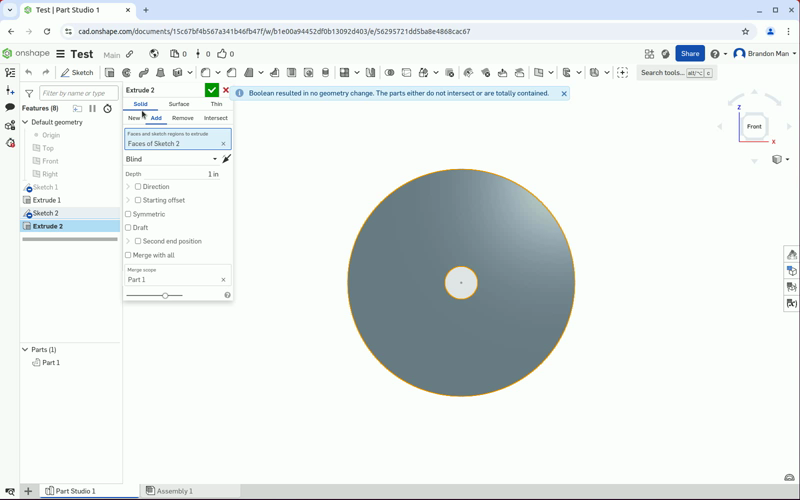
mouse_move(137, 120)
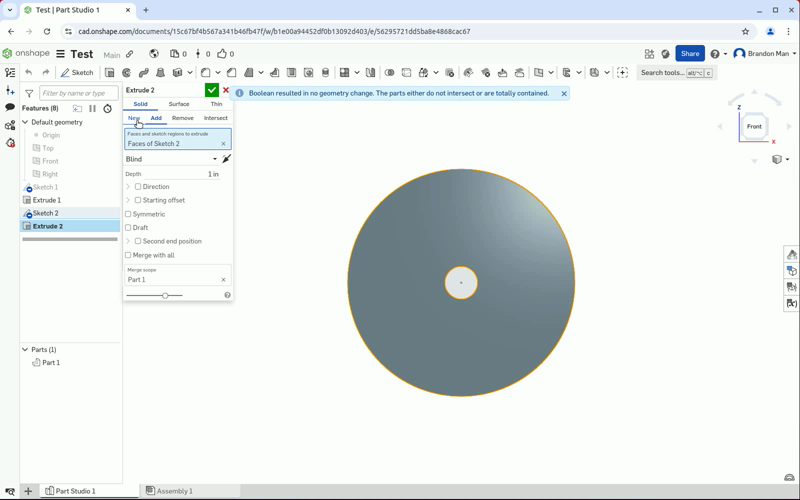
click(137, 120)
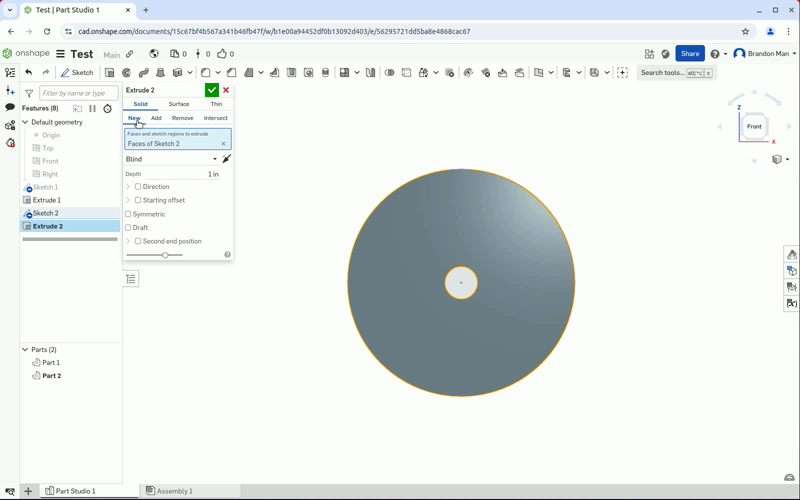
key(tab, 4)
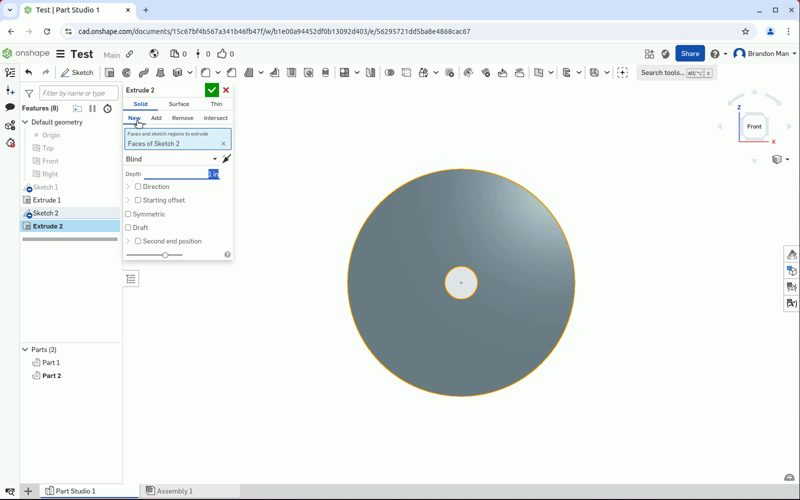
text(11.554)
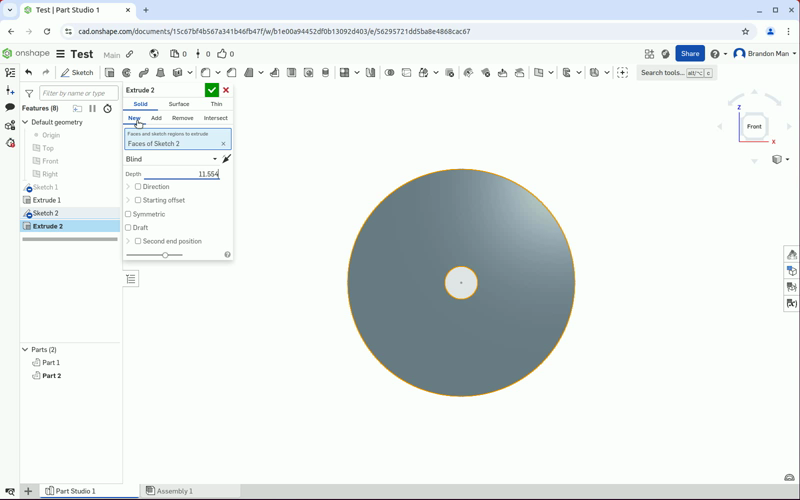
key(enter)
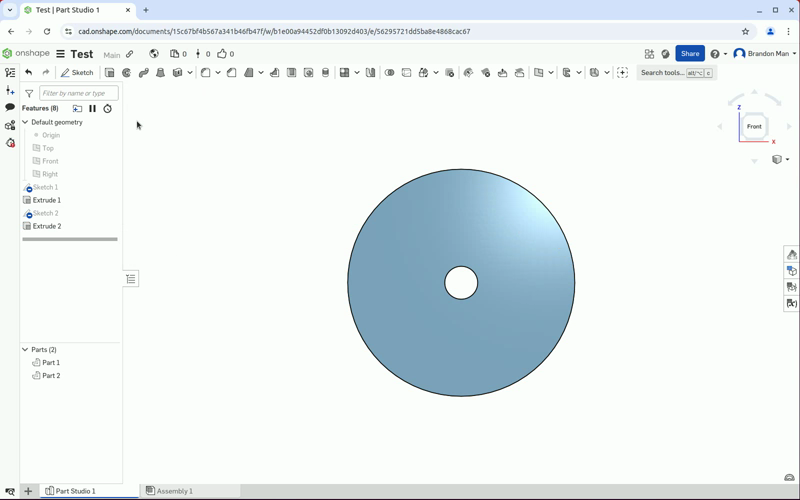
key(shift+h)
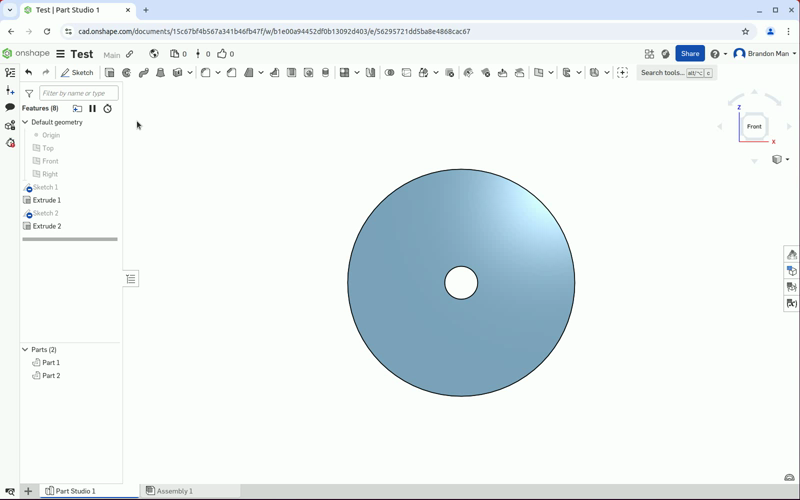
key(shift+h)
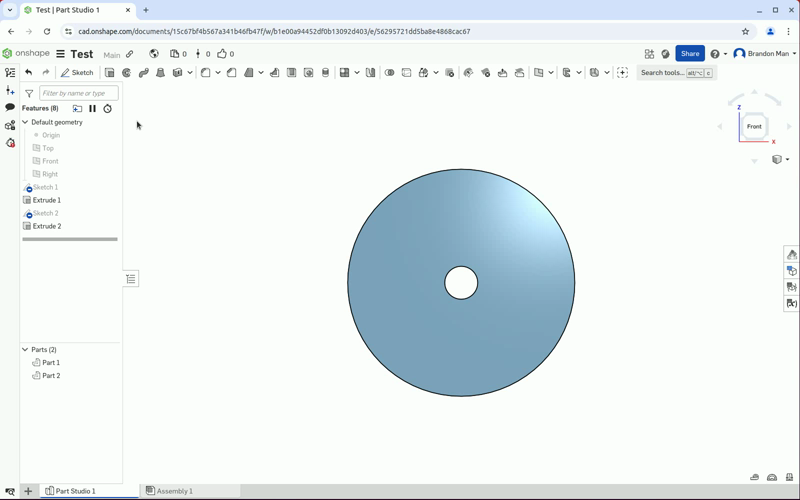
key(shift+7)
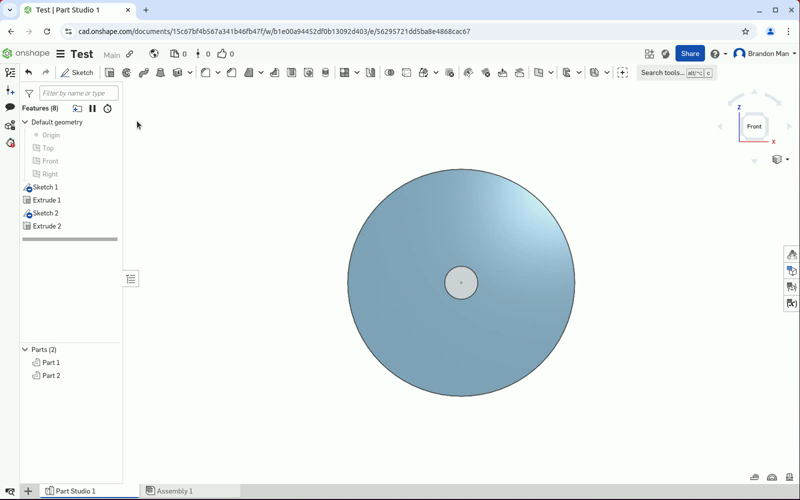
key(left, 2)
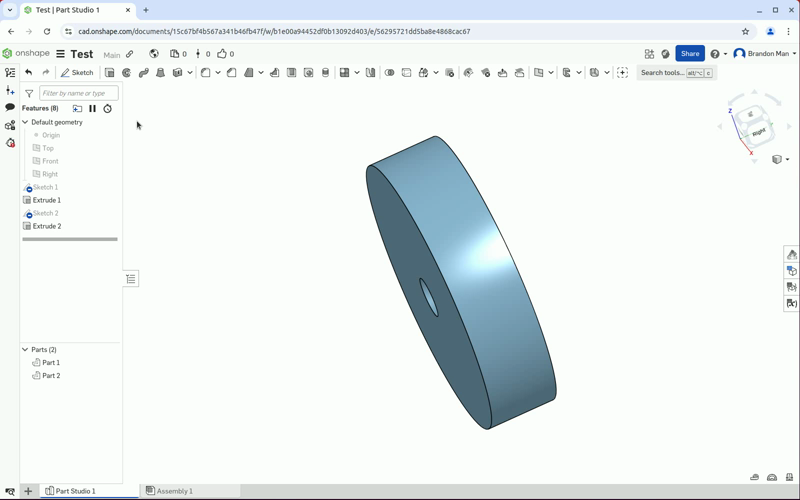
key(down, 2)
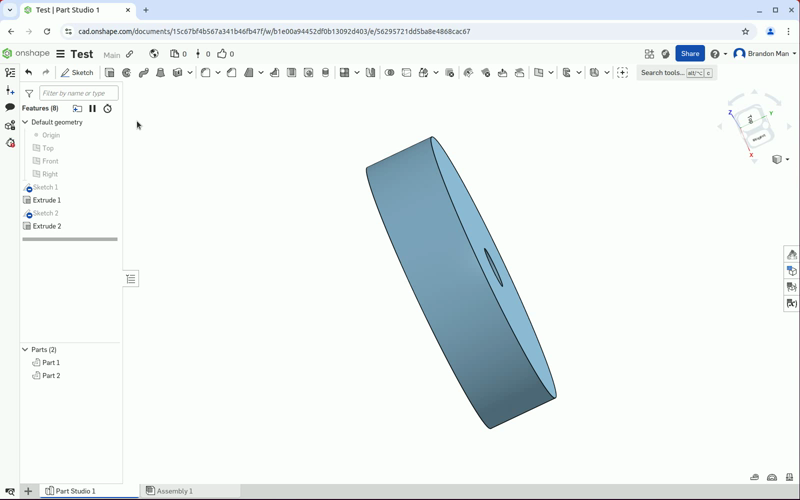
key(up, 2)
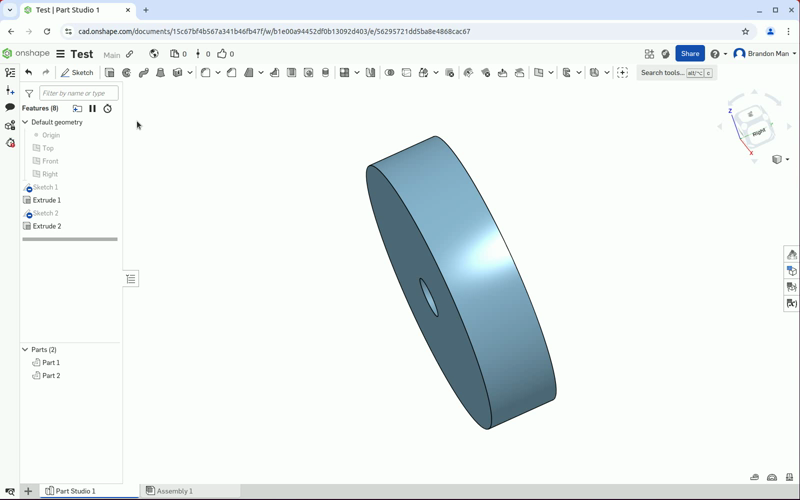
key(right, 2)
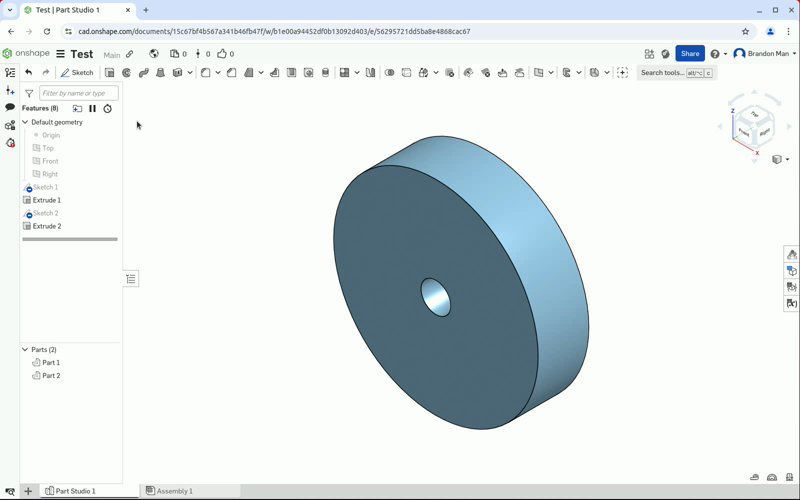
mouse_move(73, 189)
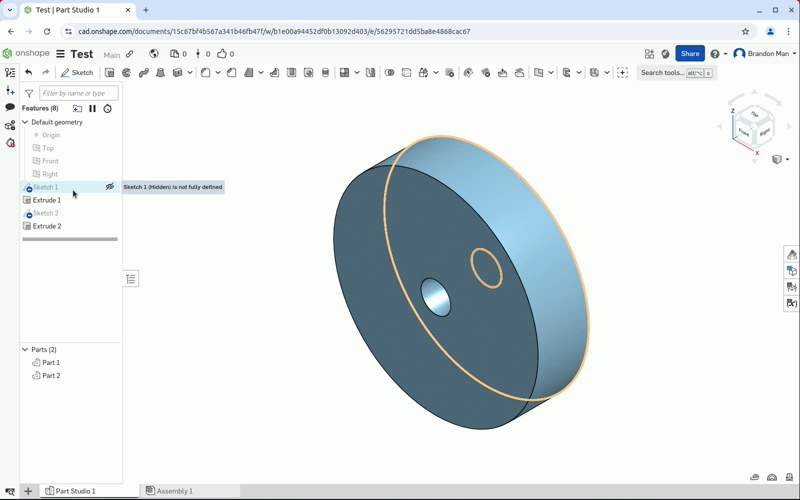
click(73, 189)